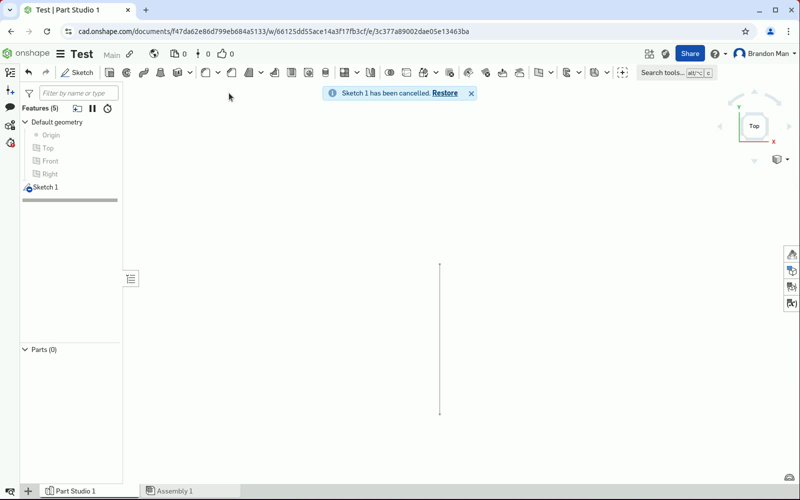
key(shift+h)
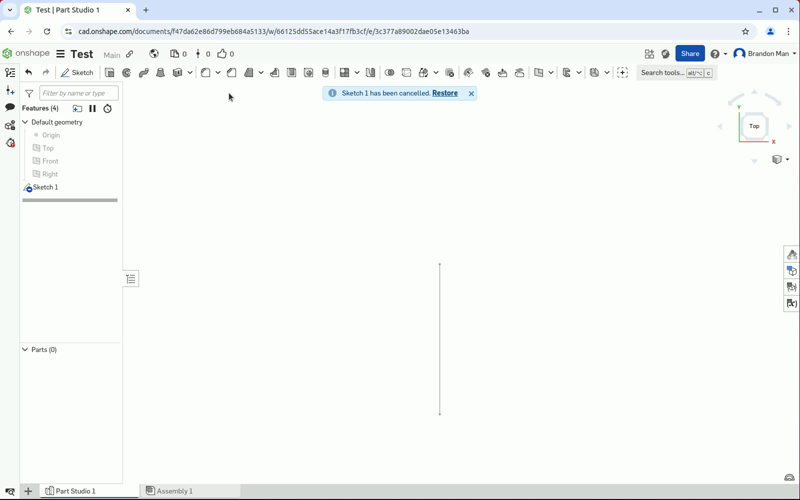
key(shift+s)
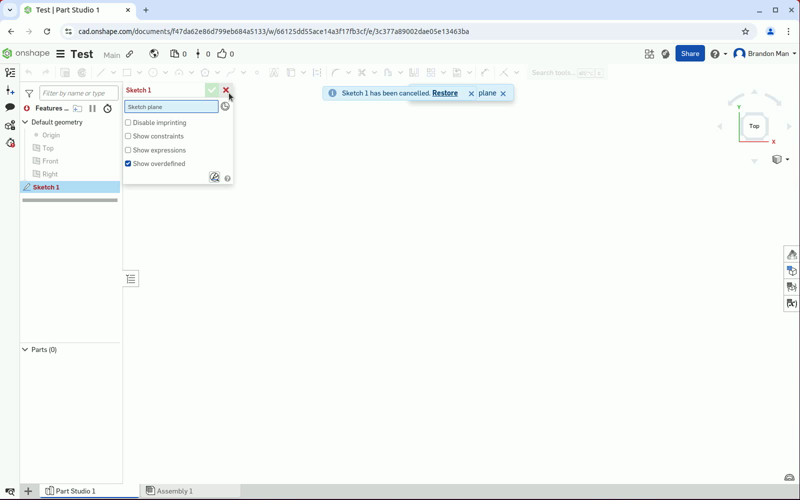
mouse_move(73, 150)
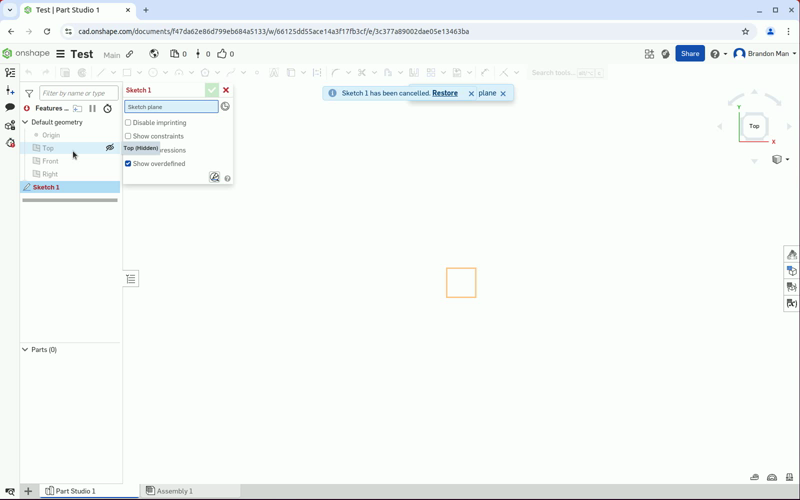
click(73, 150)
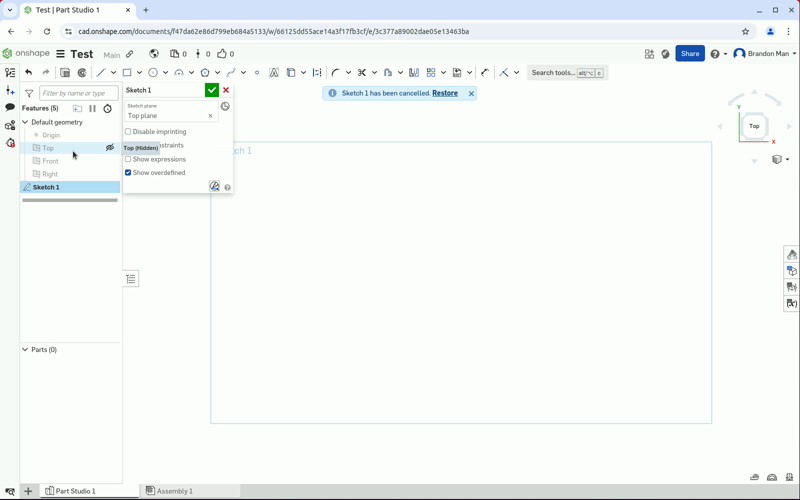
mouse_move(73, 352)
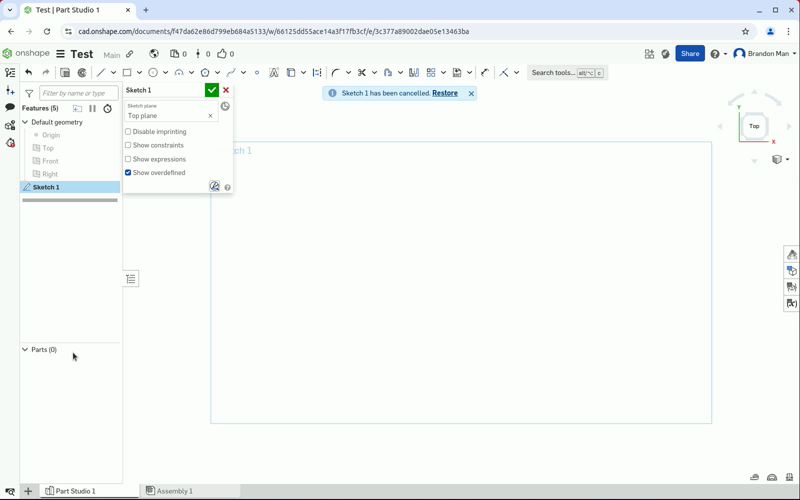
key(y)
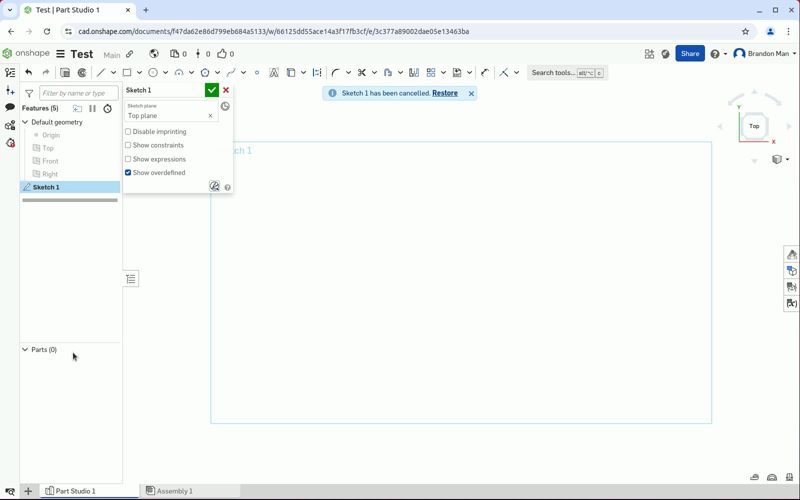
key(l)
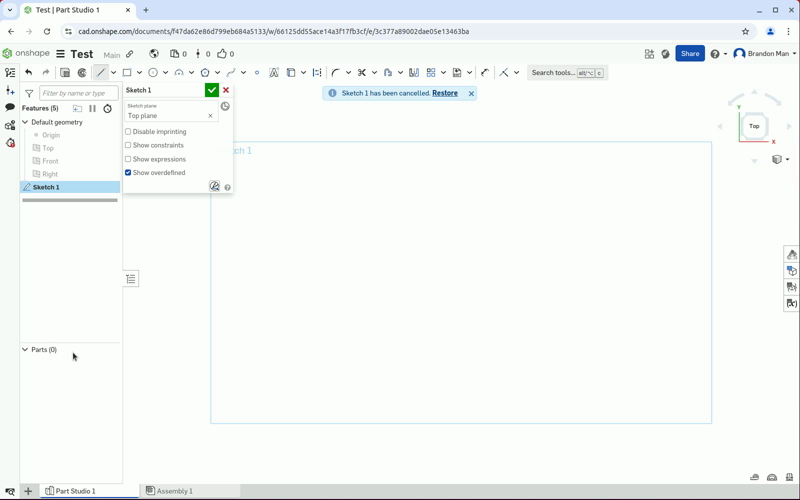
key_down(shift)
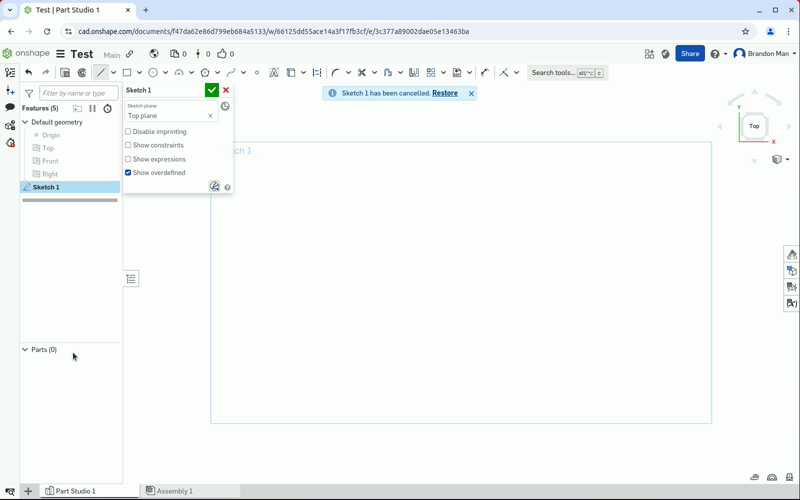
mouse_move(460, 282)
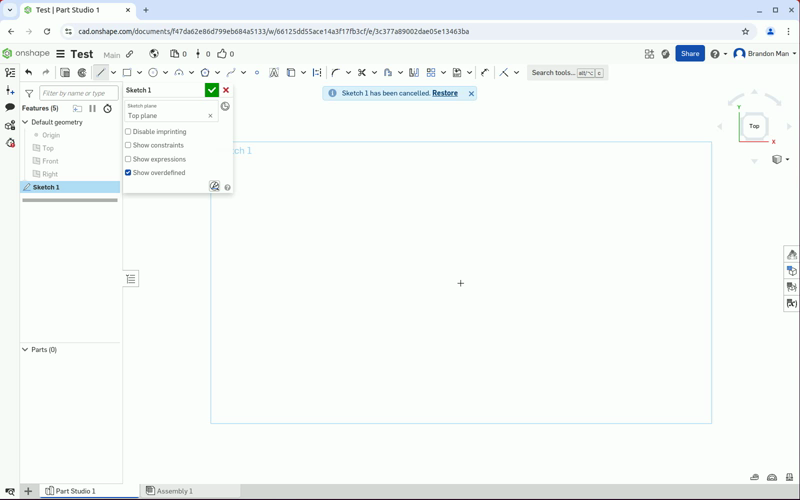
click(460, 282)
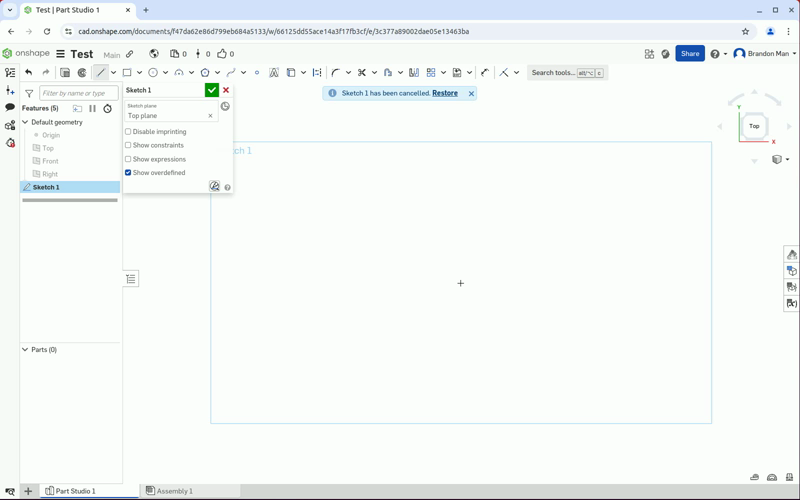
key_up(shift)
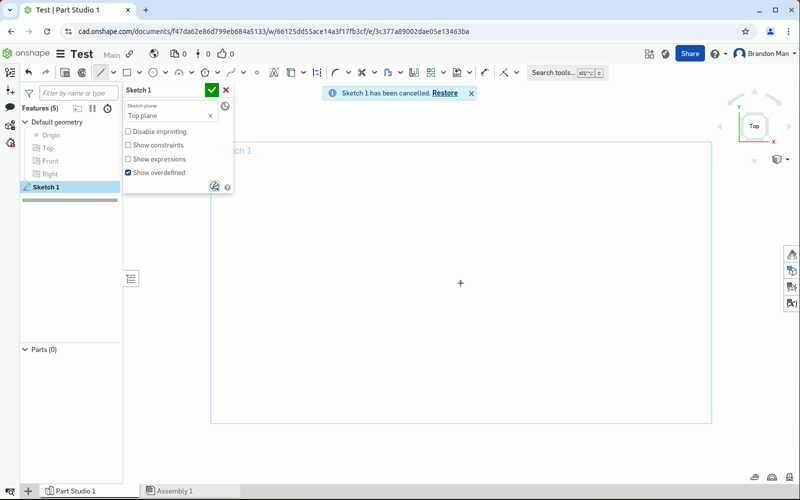
key_down(shift)
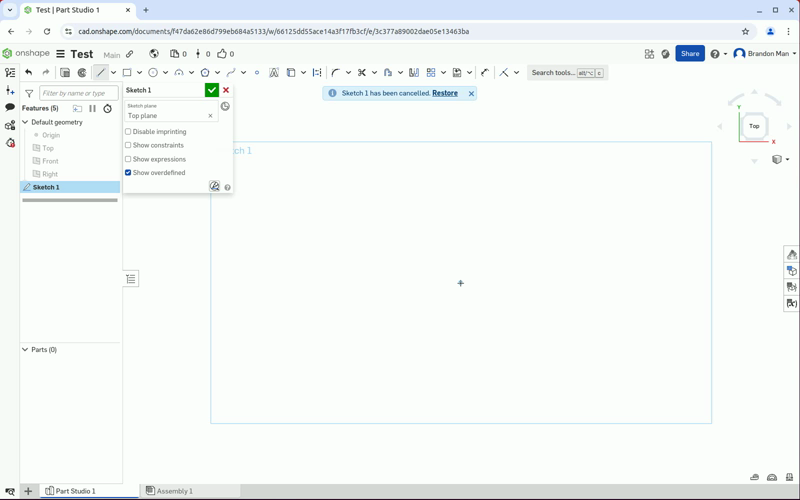
mouse_move(573, 282)
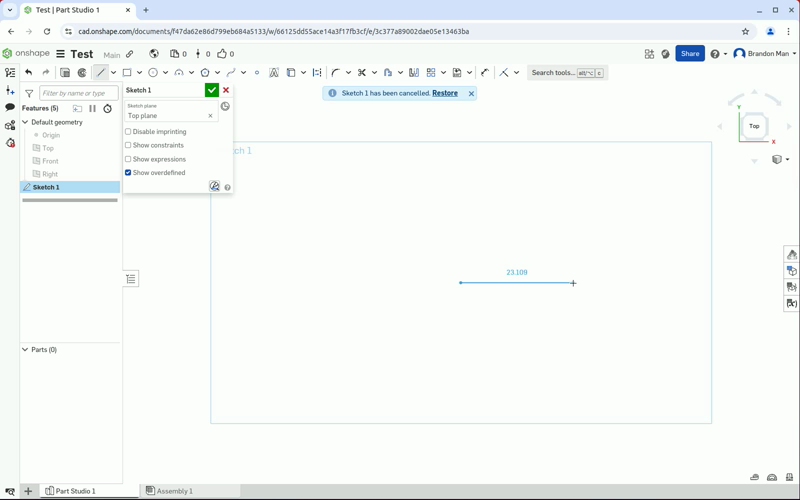
click(573, 282)
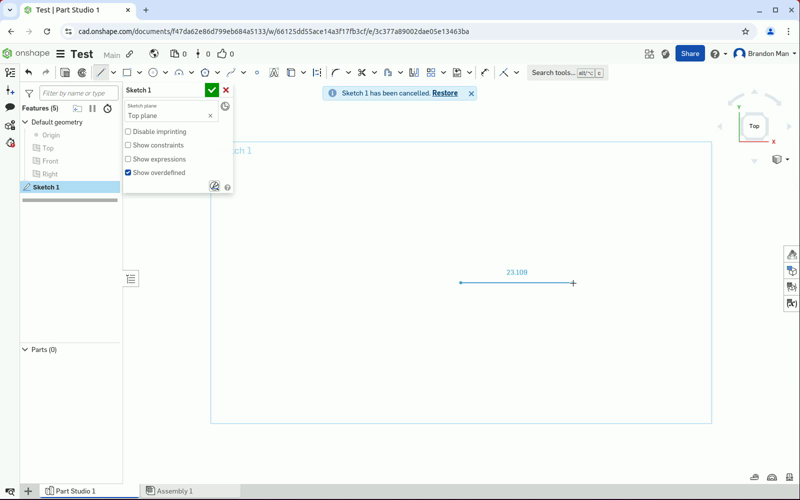
key_up(shift)
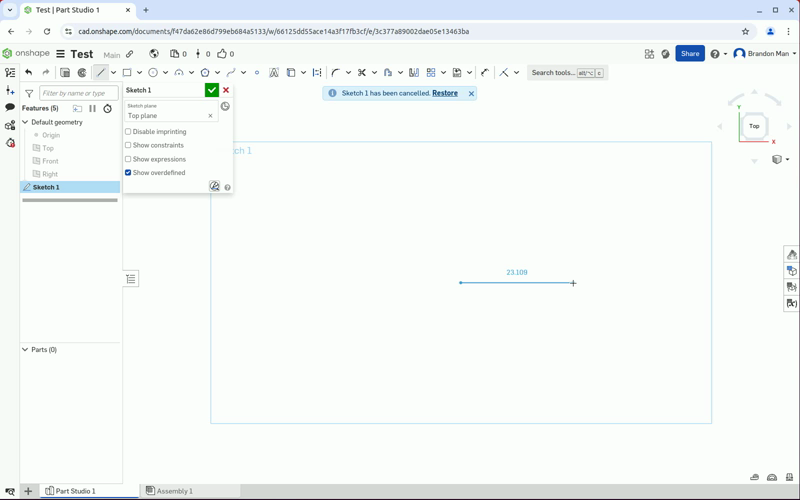
key_down(shift)
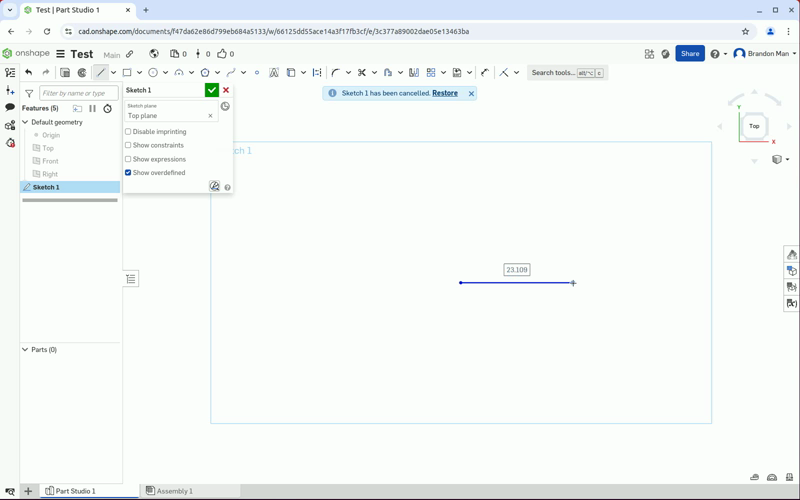
mouse_move(589, 282)
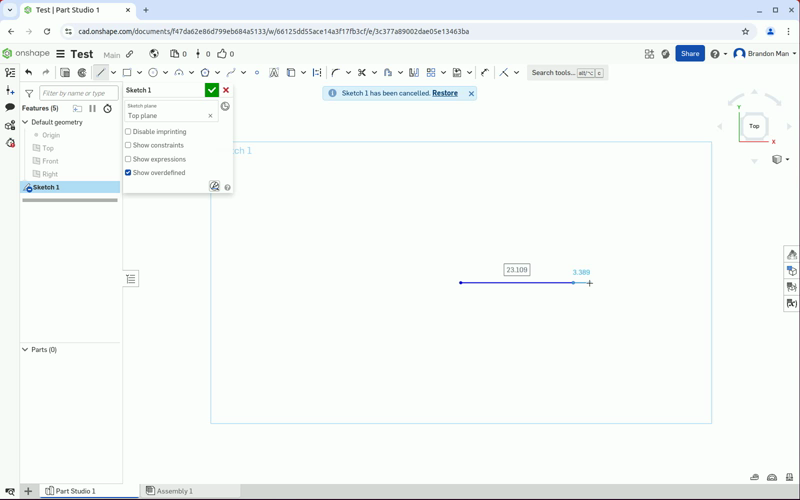
mouse_move(573, 281)
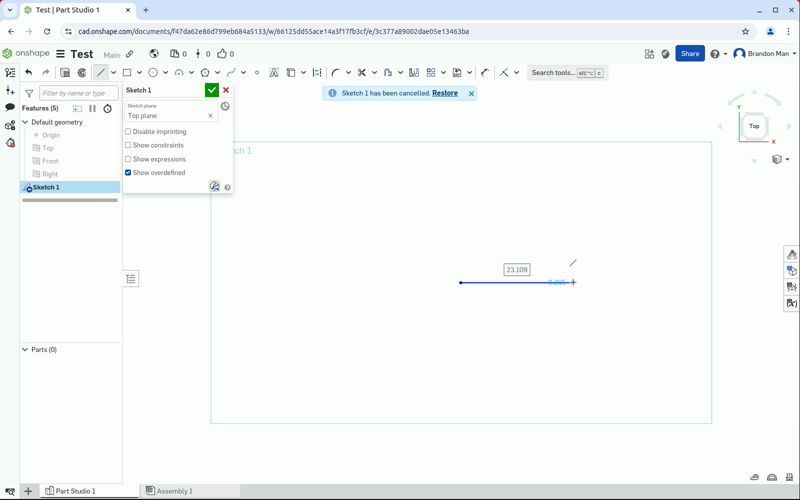
scroll(6)
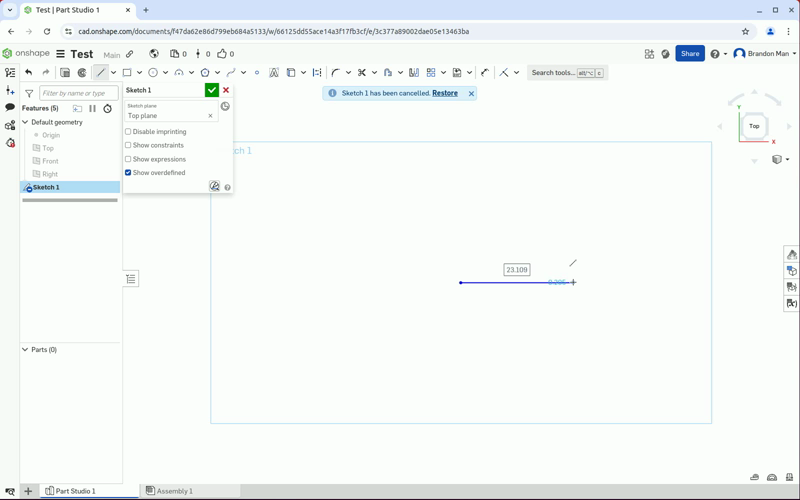
scroll(6)
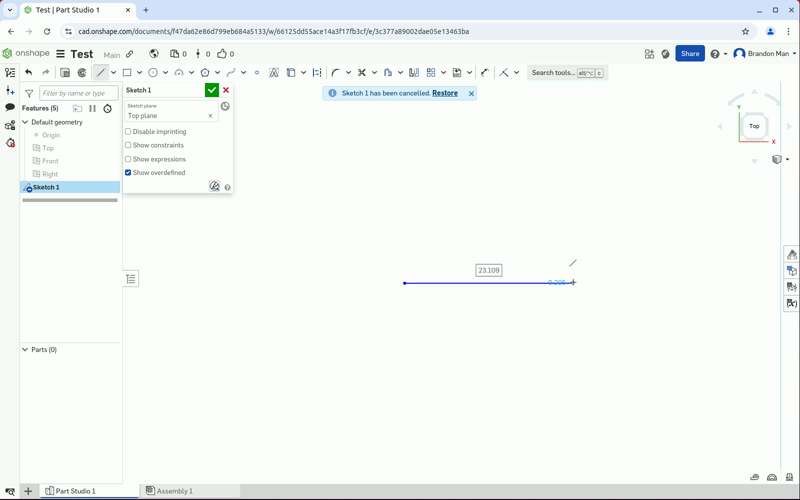
scroll(6)
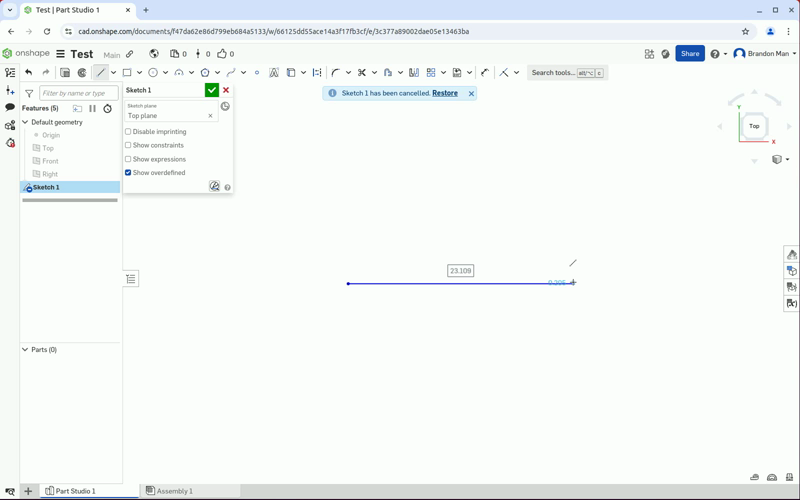
scroll(6)
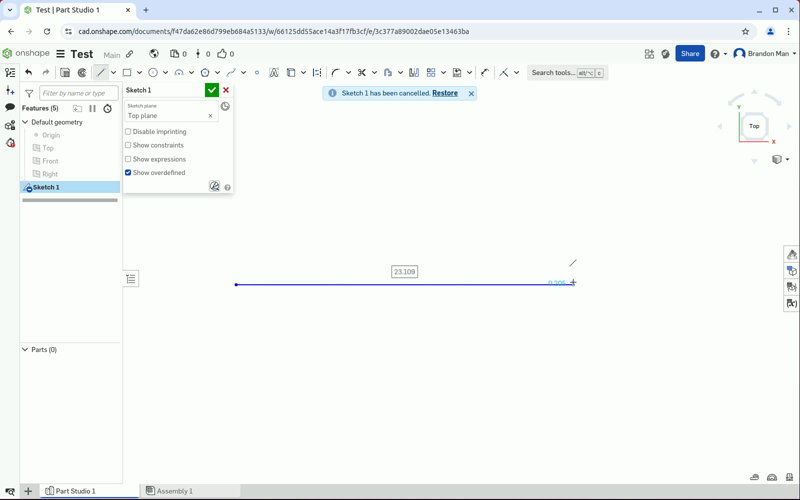
scroll(6)
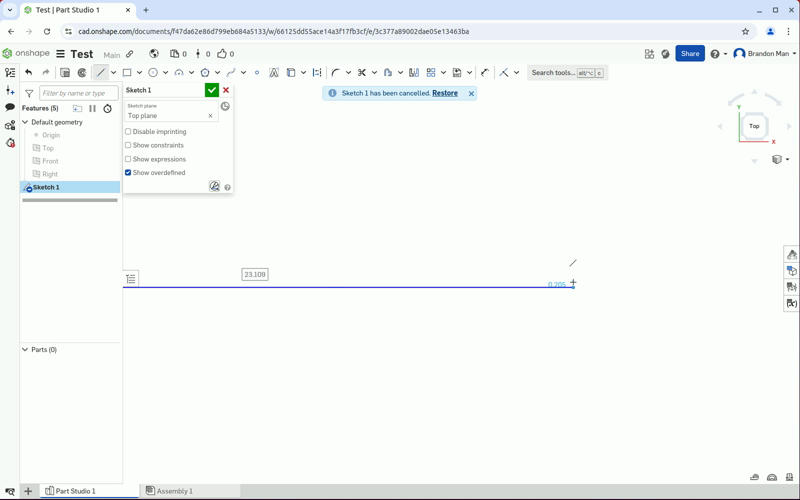
scroll(6)
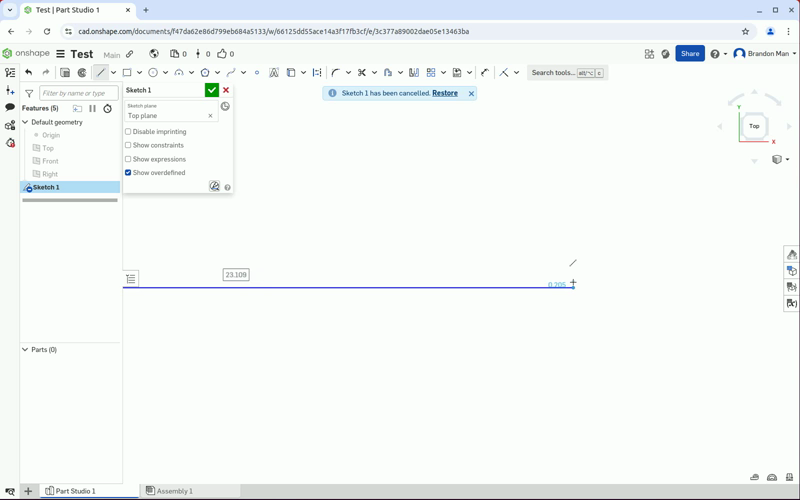
scroll(6)
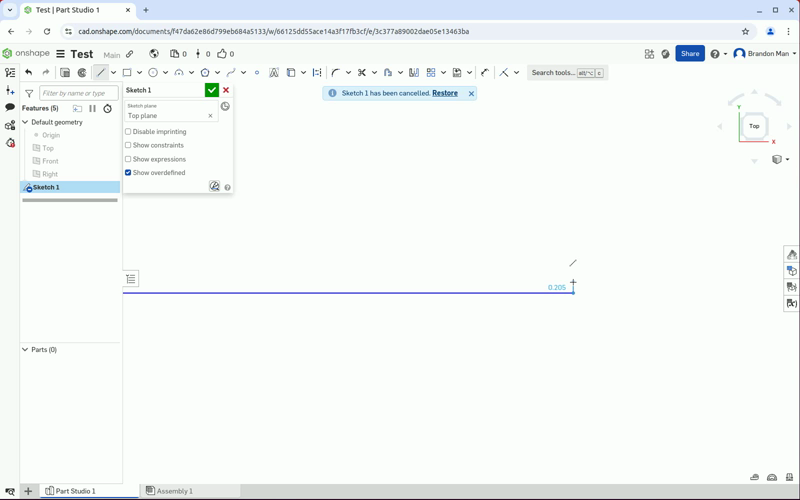
click(573, 281)
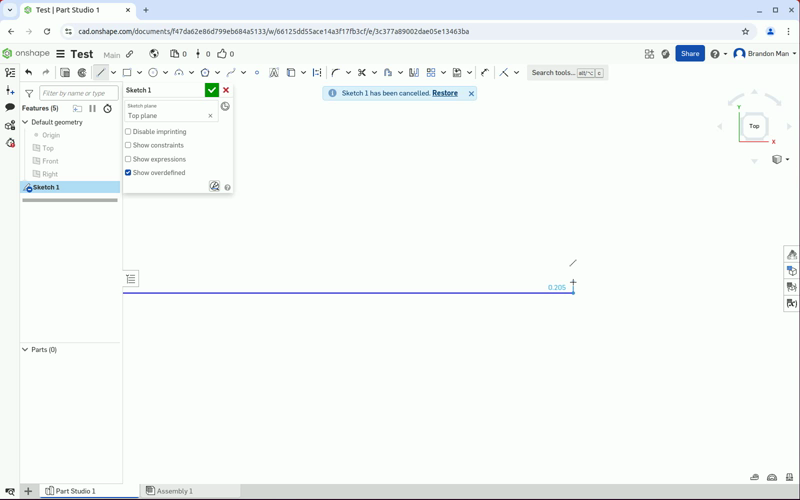
scroll(-6)
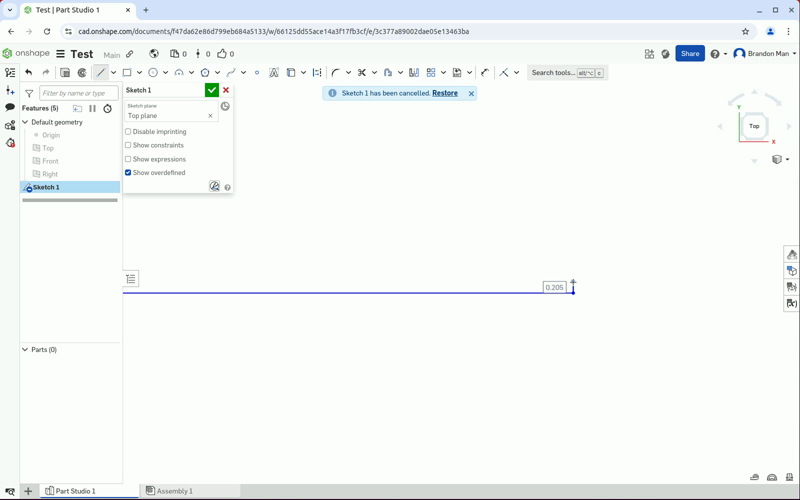
scroll(-6)
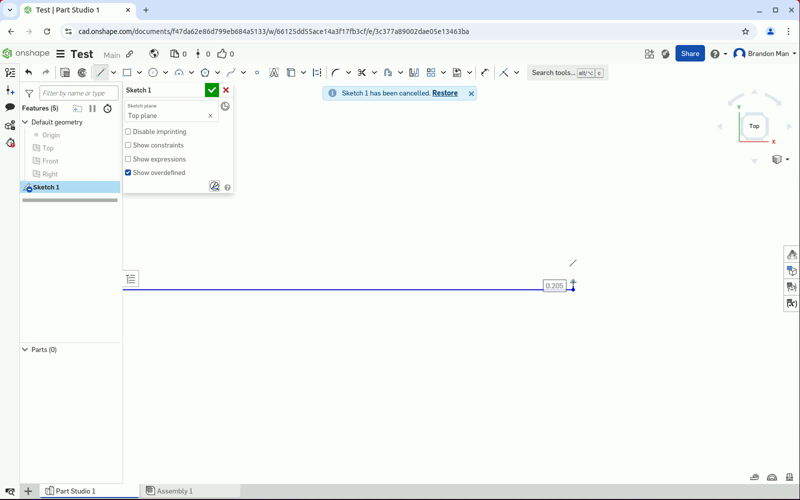
scroll(-6)
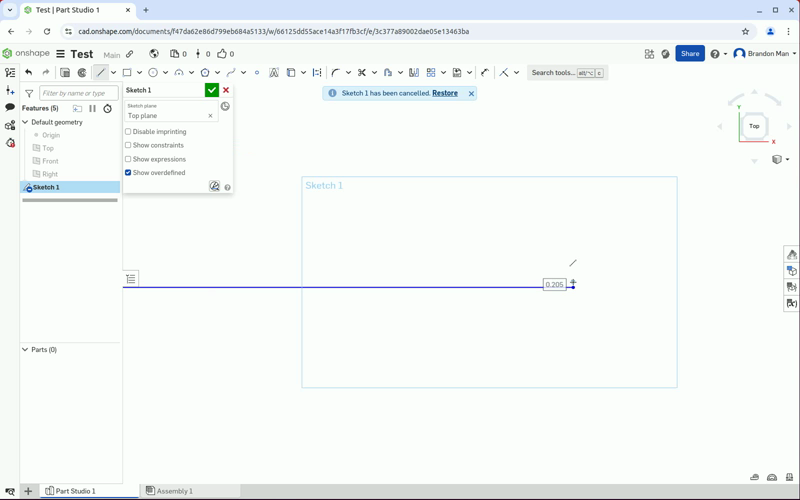
scroll(-6)
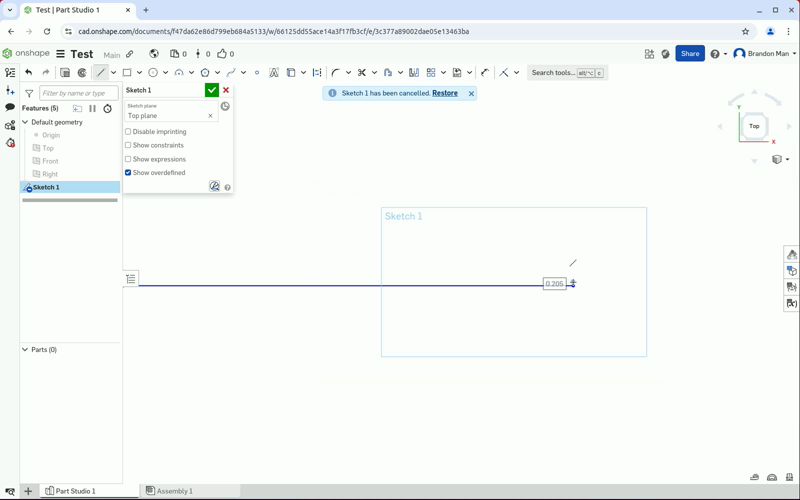
scroll(-6)
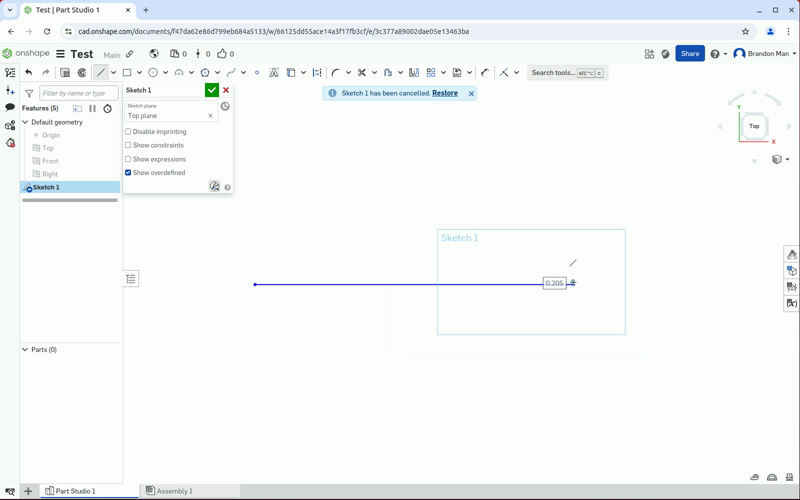
scroll(-6)
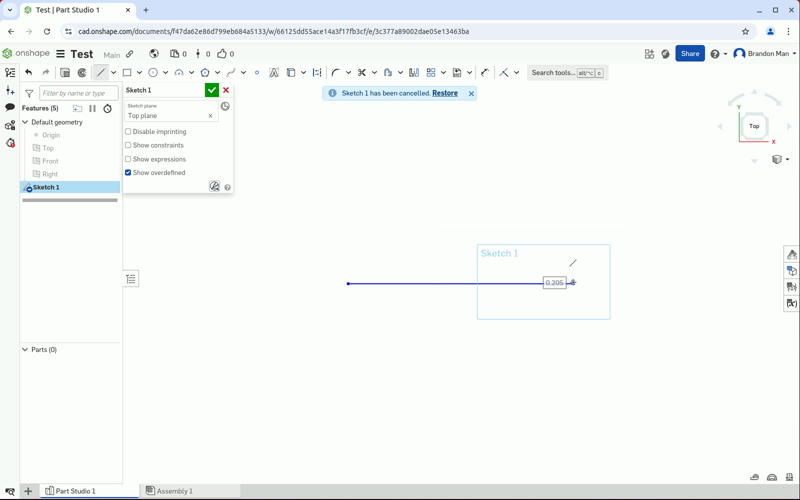
scroll(-6)
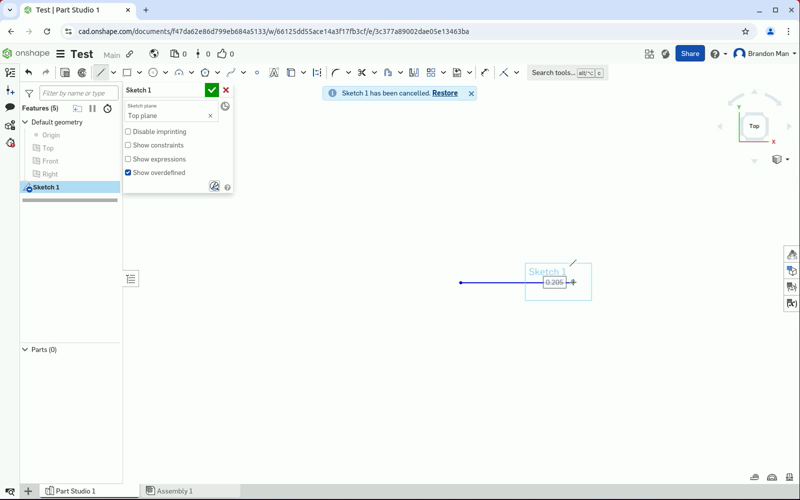
key_up(shift)
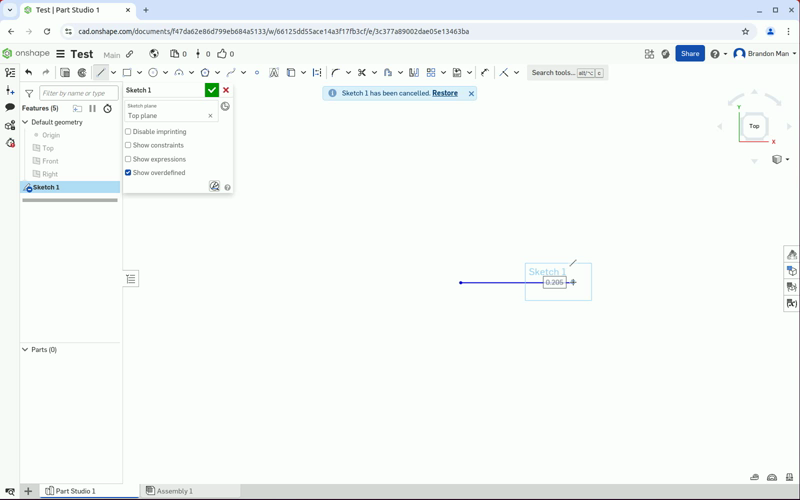
key_down(shift)
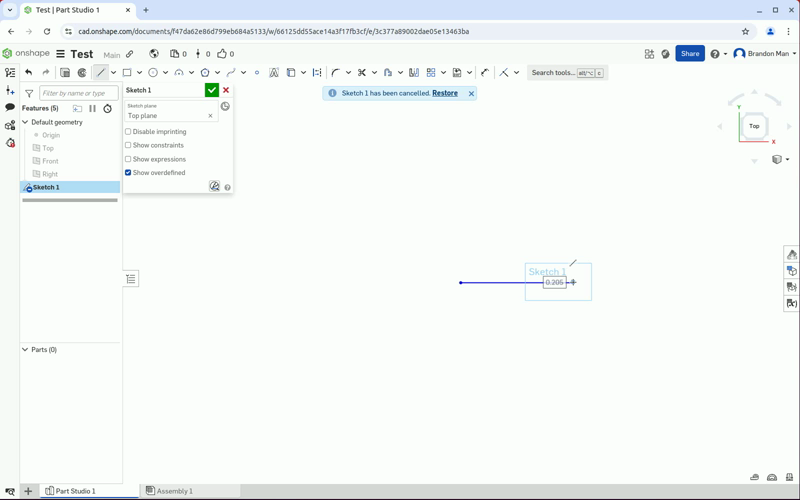
mouse_move(589, 281)
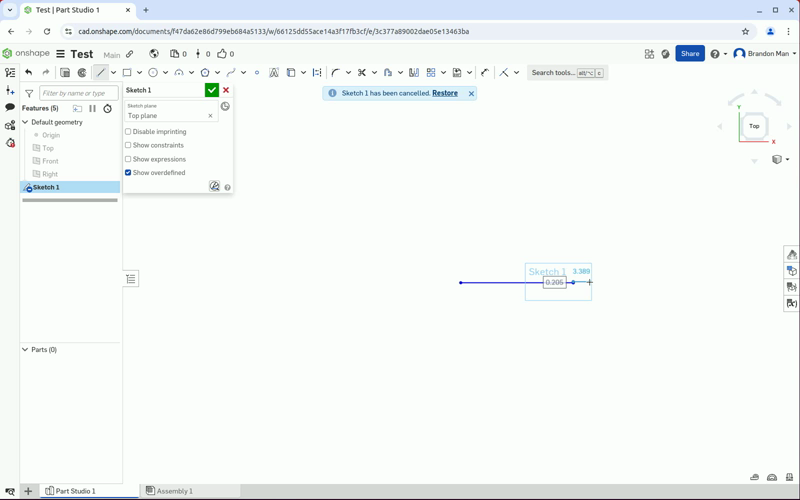
mouse_move(564, 281)
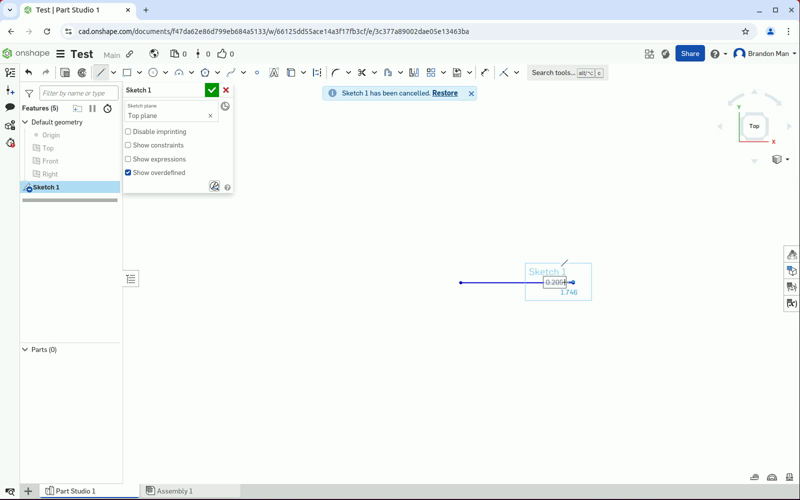
click(564, 281)
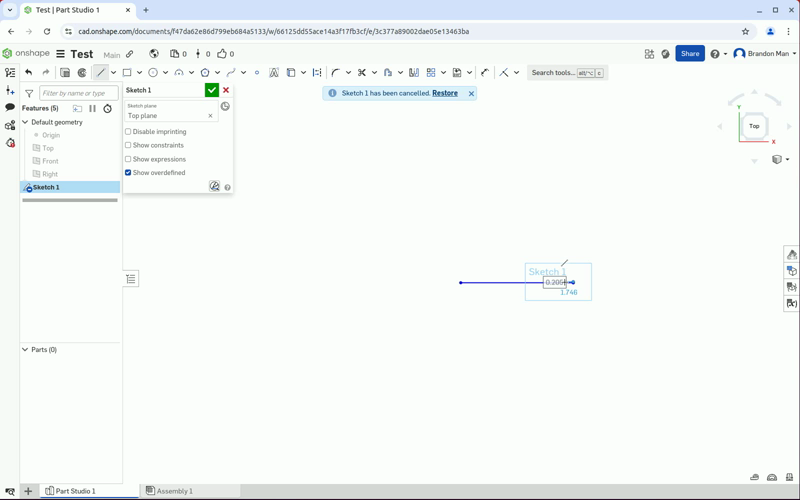
key_up(shift)
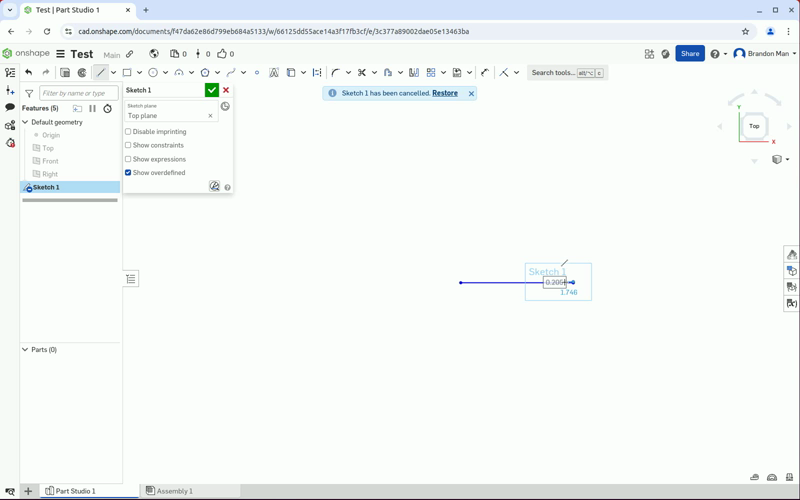
key_down(shift)
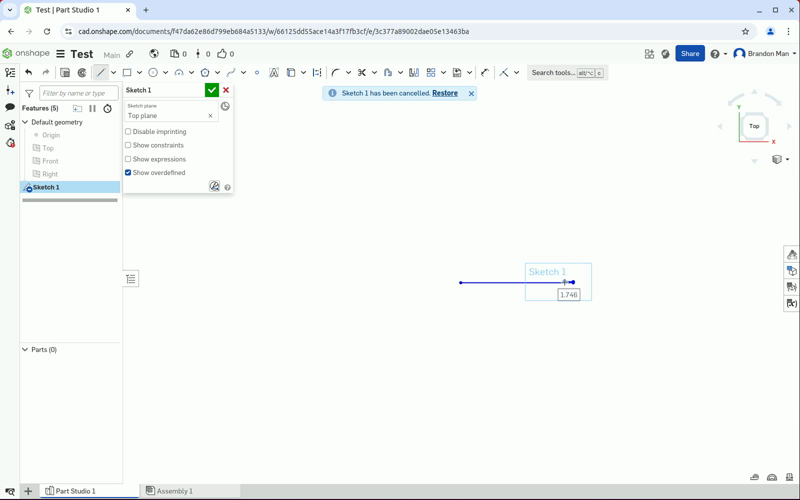
mouse_move(589, 281)
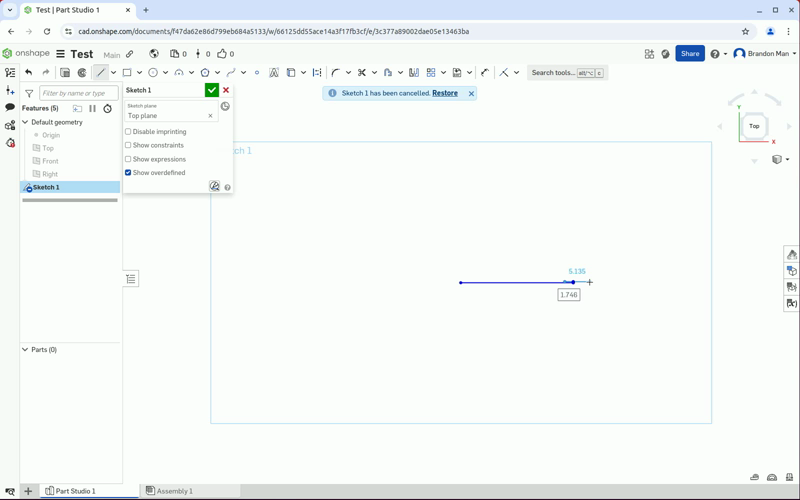
mouse_move(564, 223)
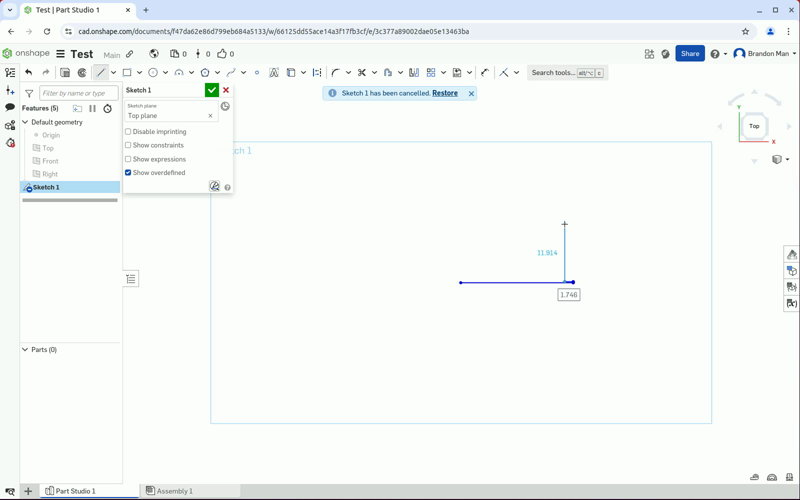
click(564, 223)
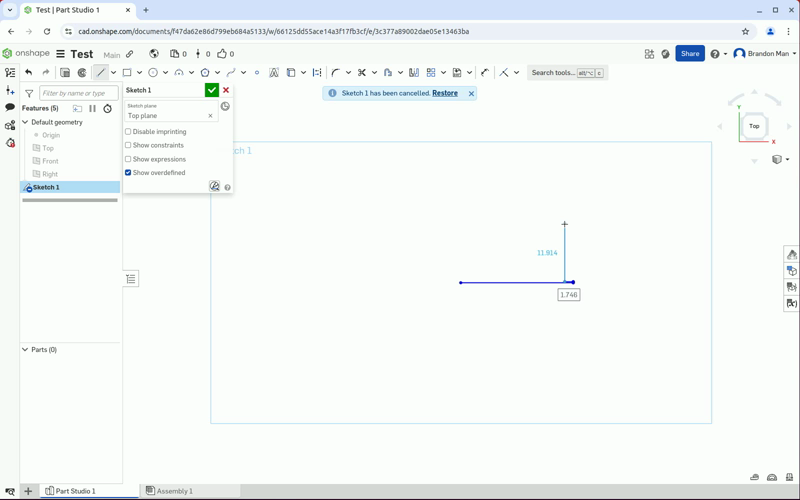
key_up(shift)
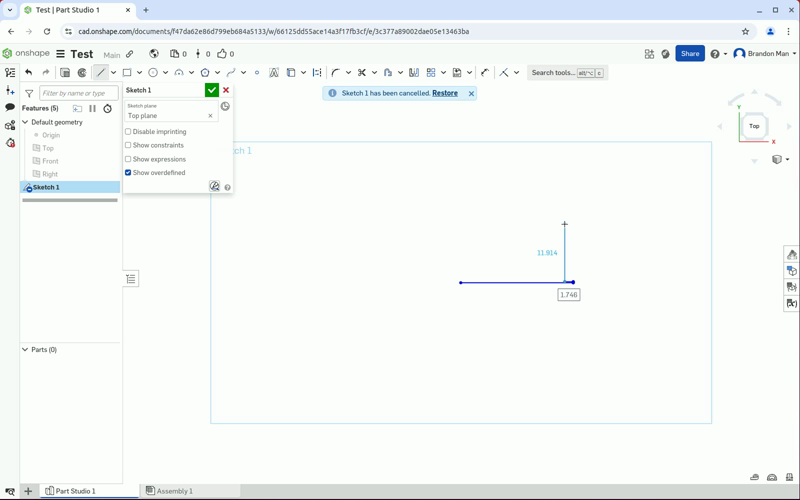
key_down(shift)
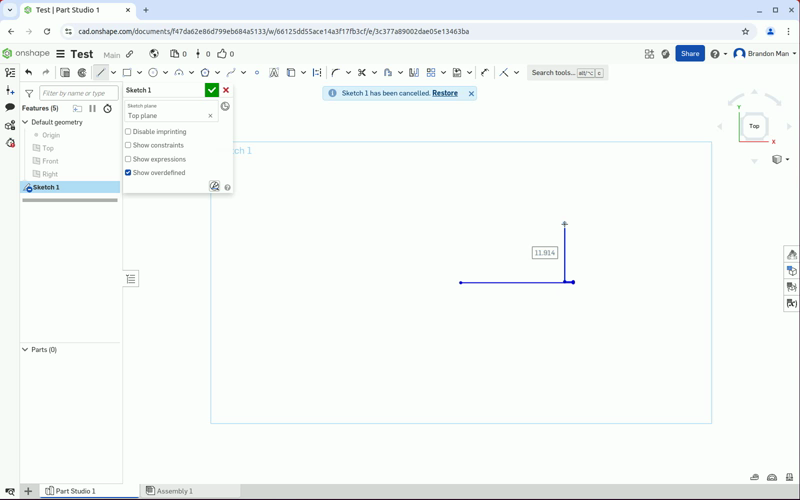
mouse_move(589, 223)
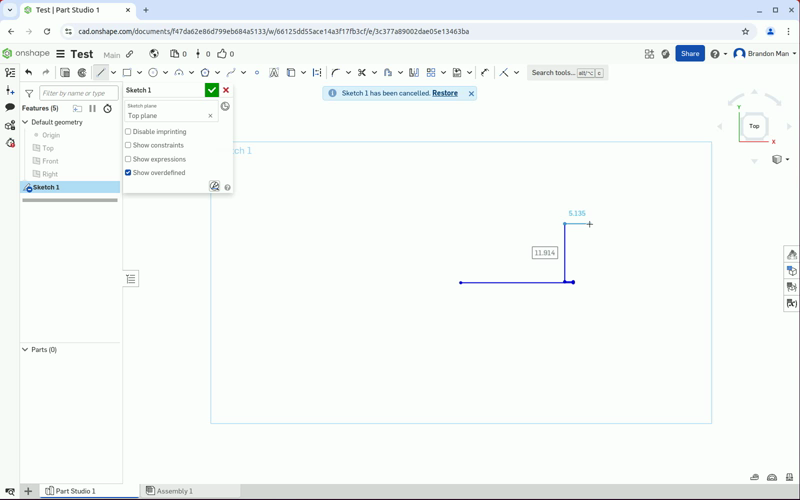
mouse_move(573, 223)
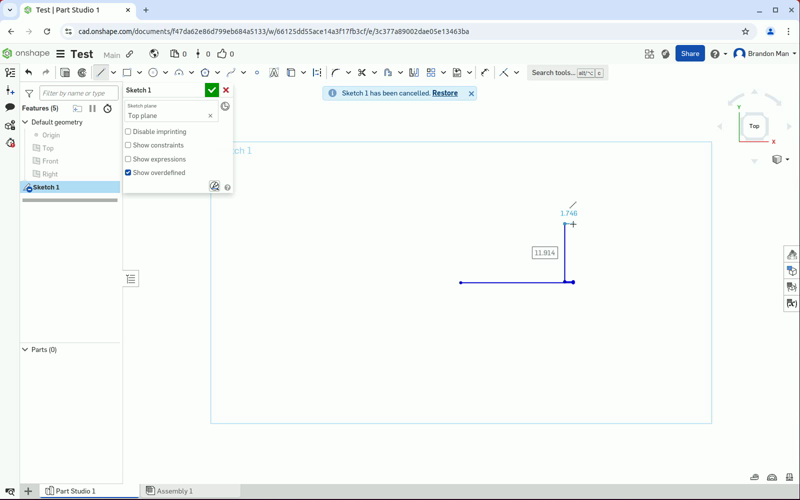
click(573, 223)
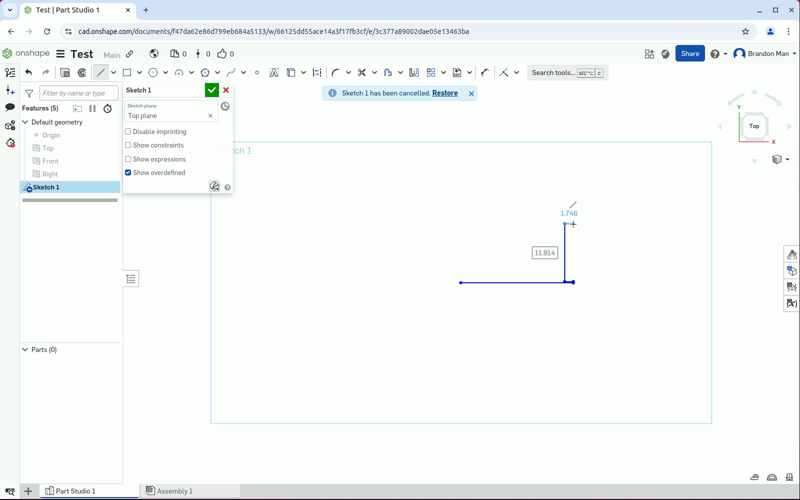
key_up(shift)
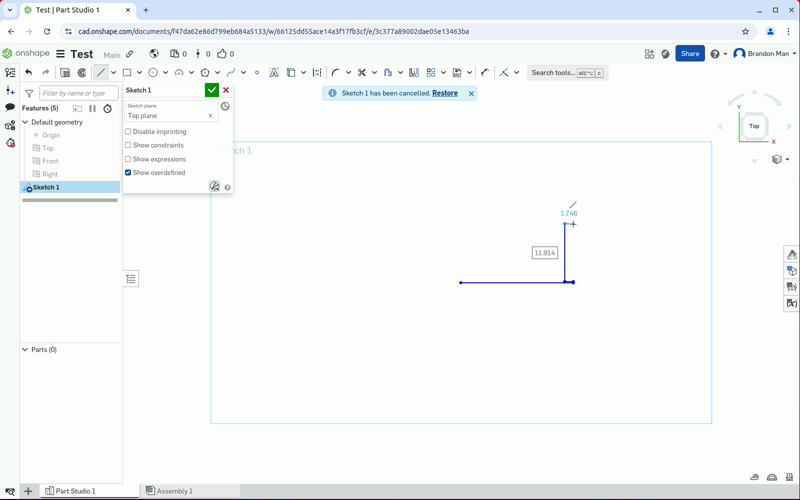
key_down(shift)
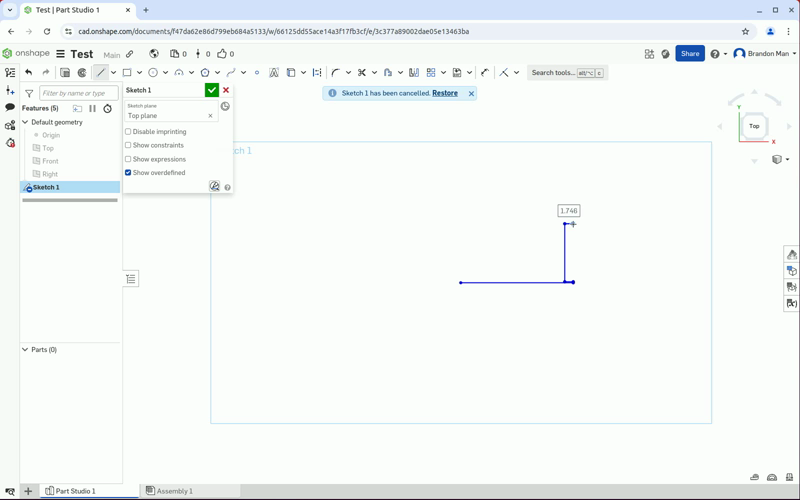
mouse_move(589, 223)
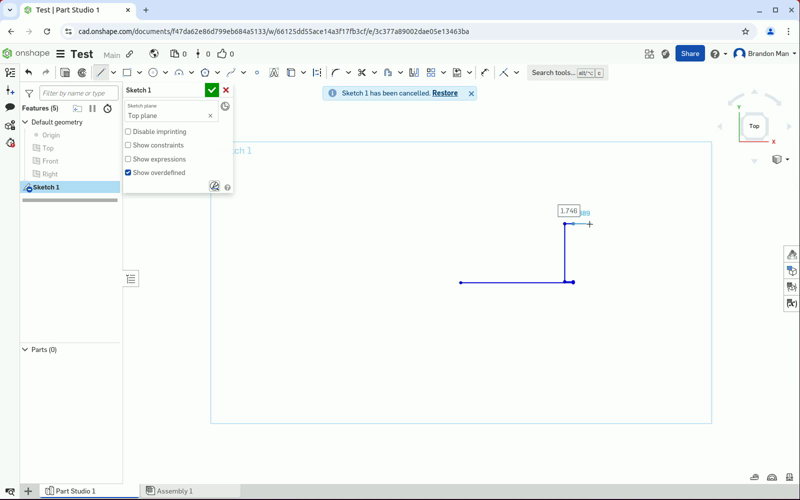
mouse_move(573, 222)
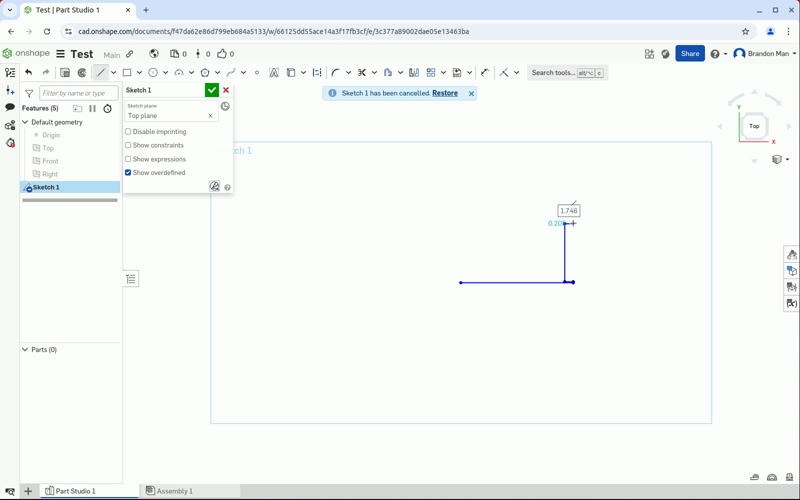
scroll(6)
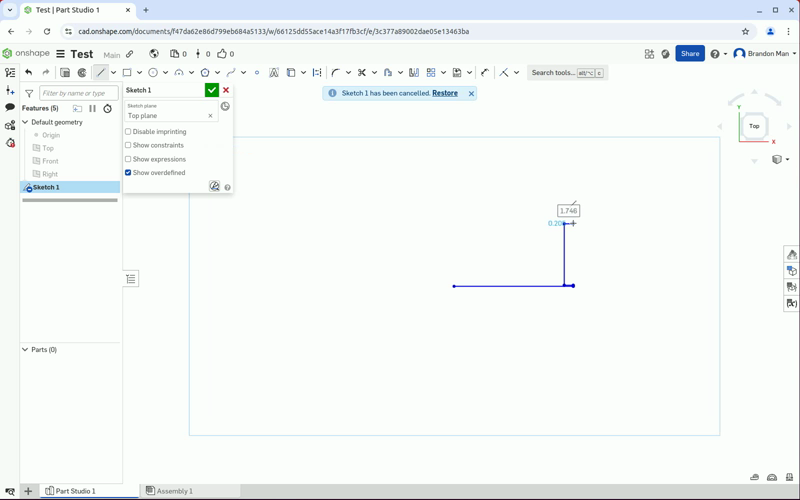
scroll(6)
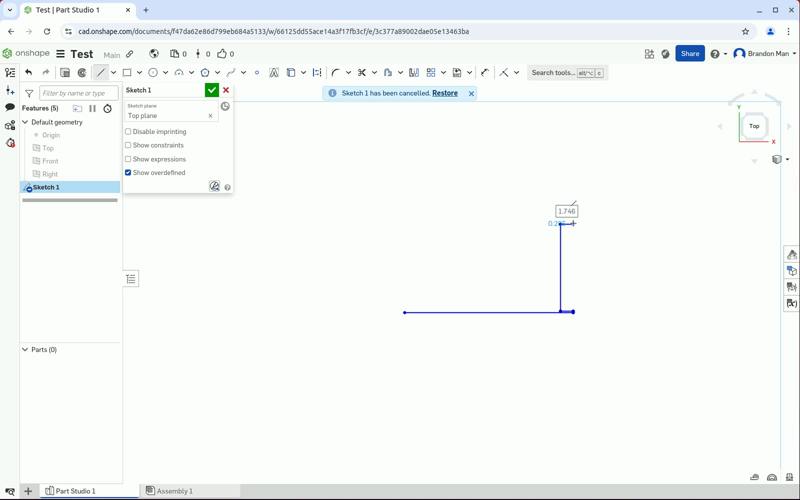
scroll(6)
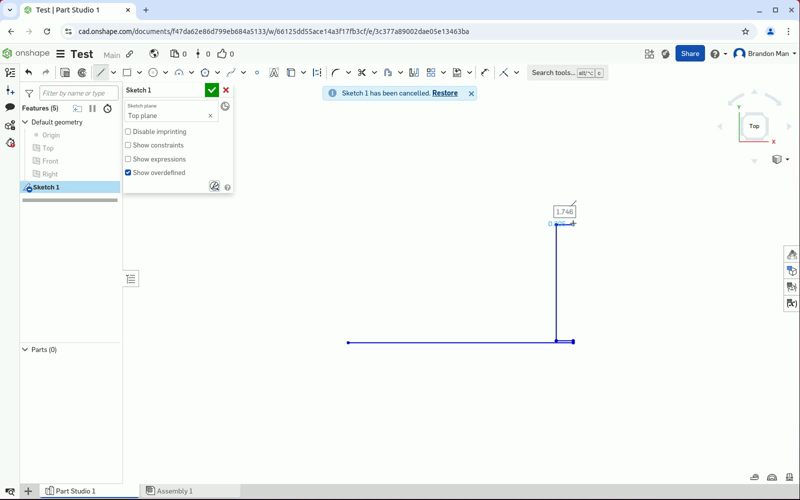
scroll(6)
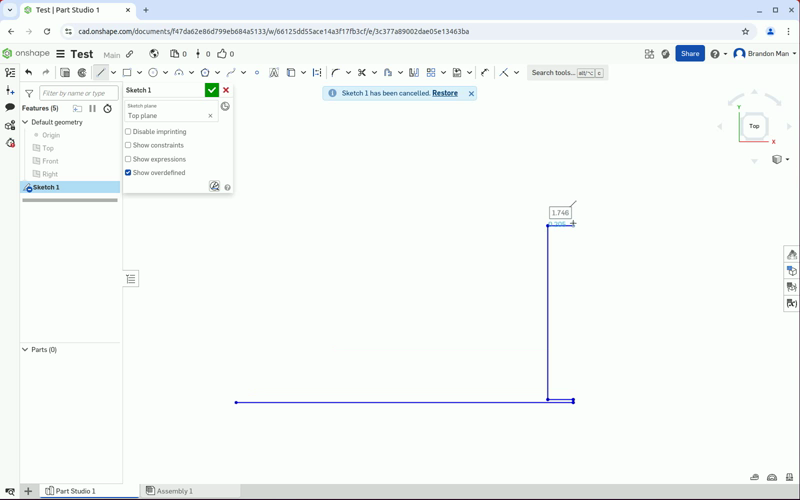
scroll(6)
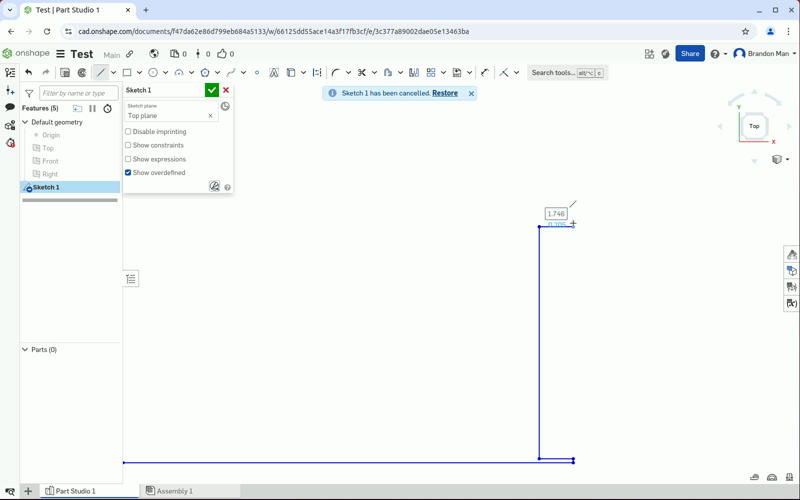
scroll(6)
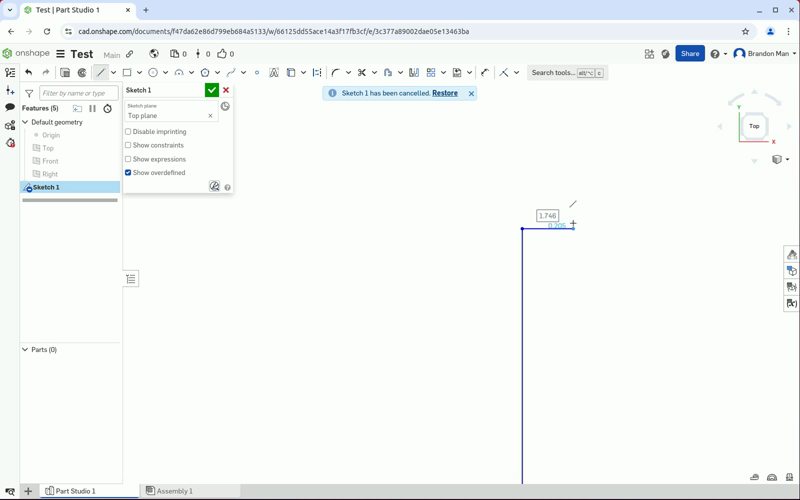
scroll(6)
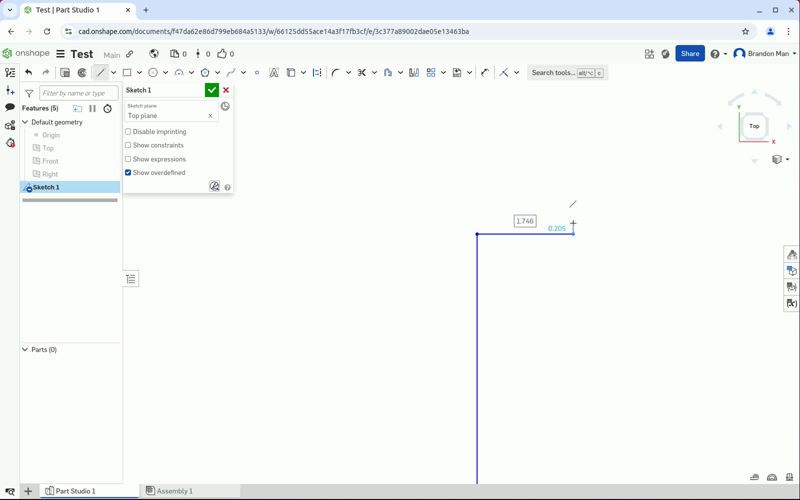
click(573, 222)
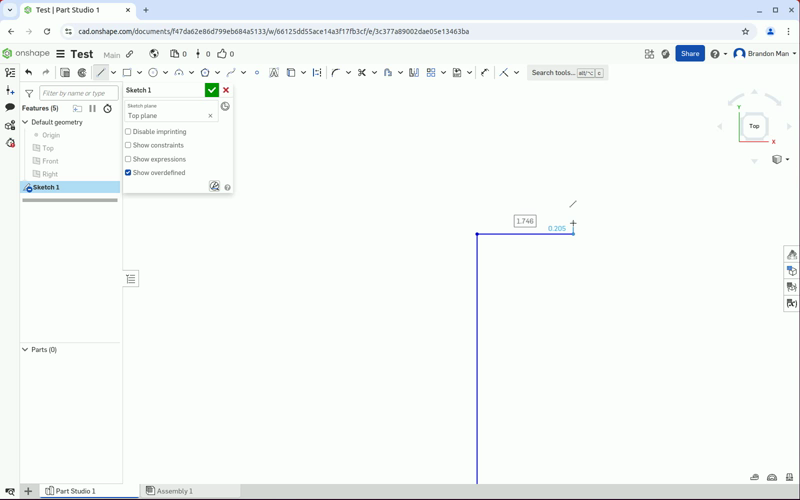
scroll(-6)
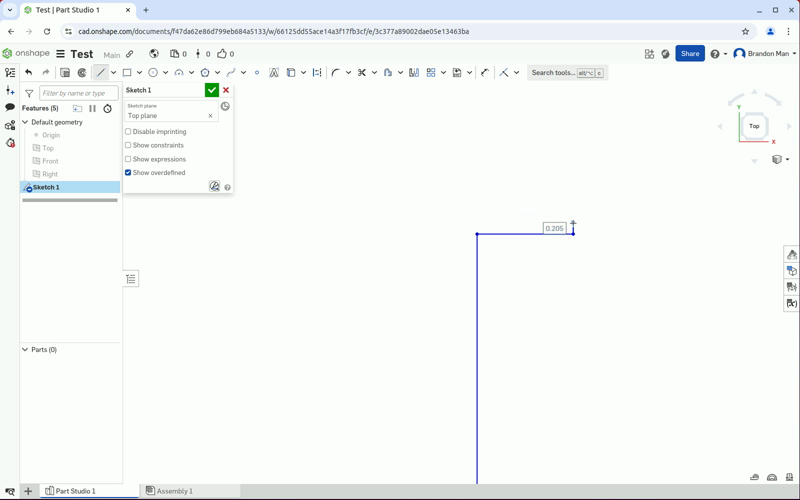
scroll(-6)
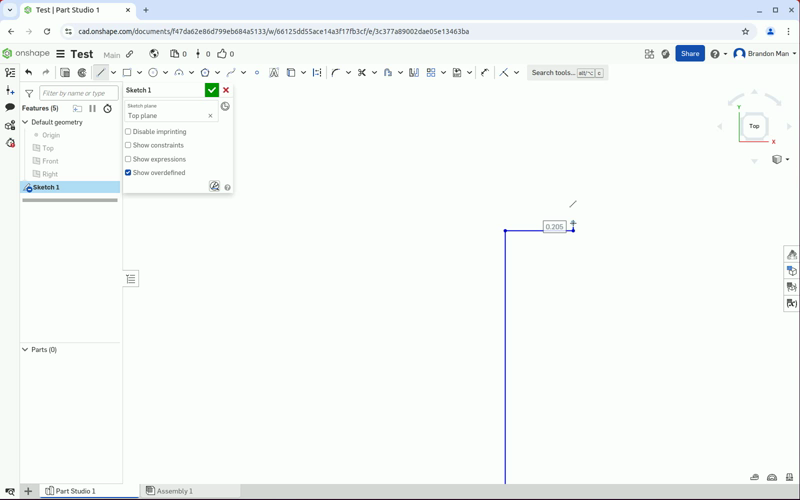
scroll(-6)
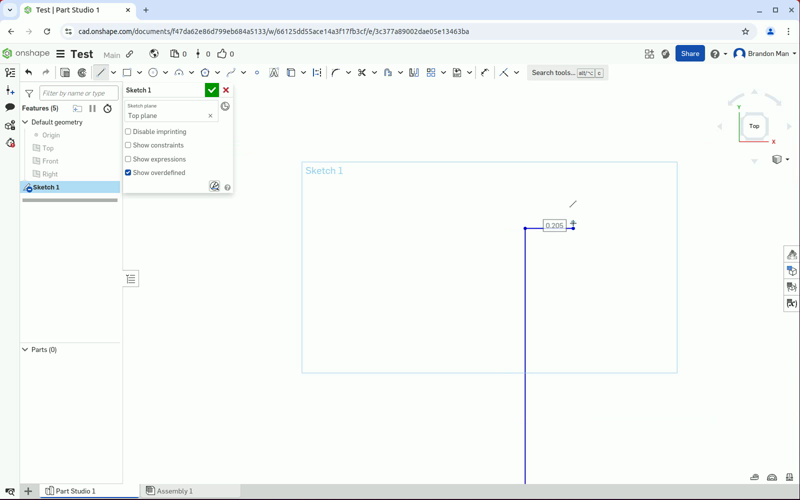
scroll(-6)
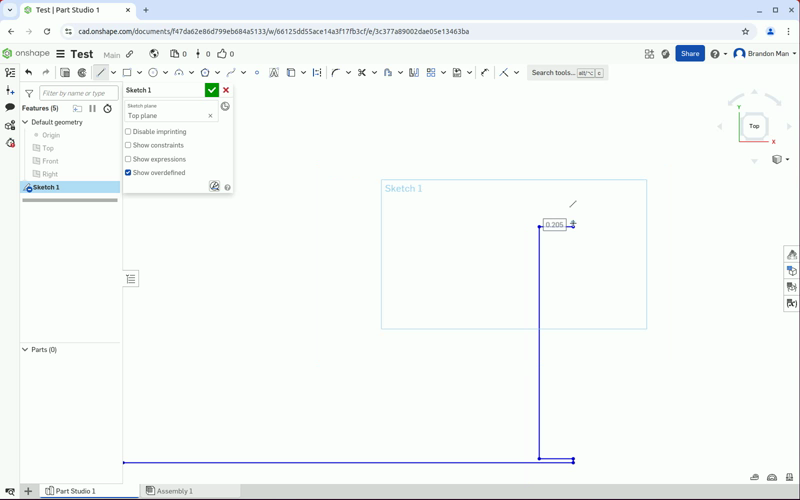
scroll(-6)
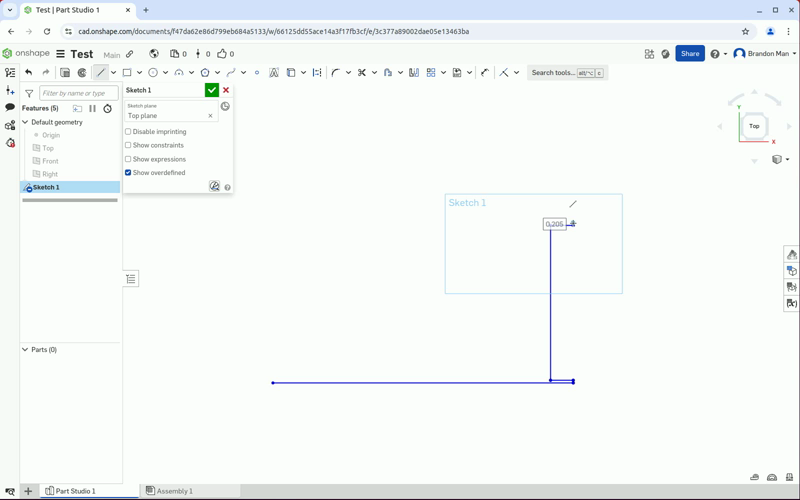
scroll(-6)
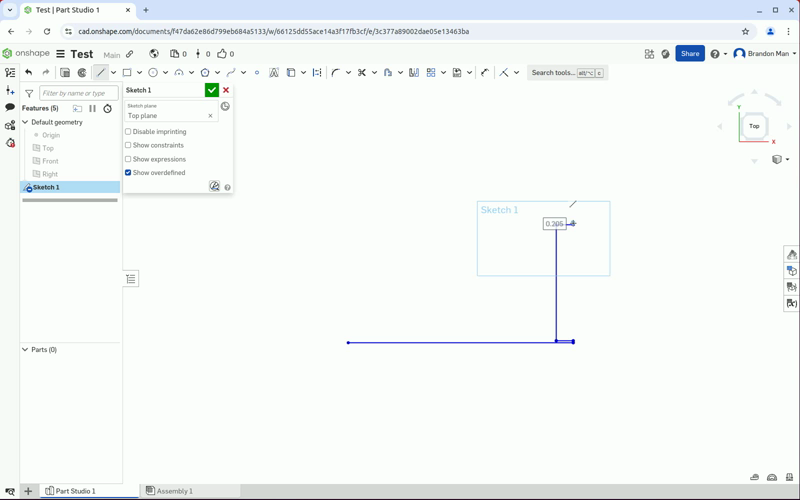
scroll(-6)
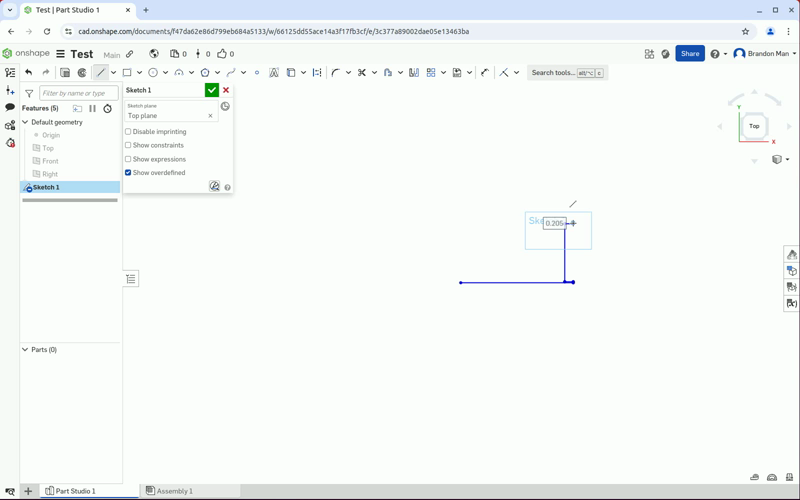
key_up(shift)
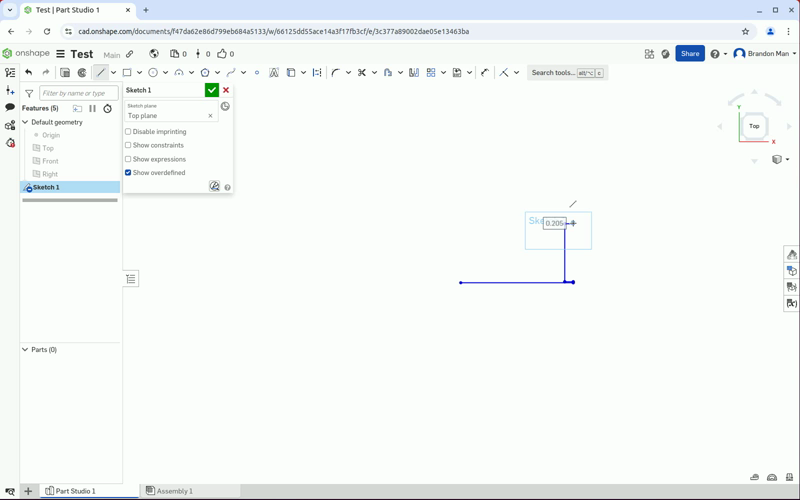
key_down(shift)
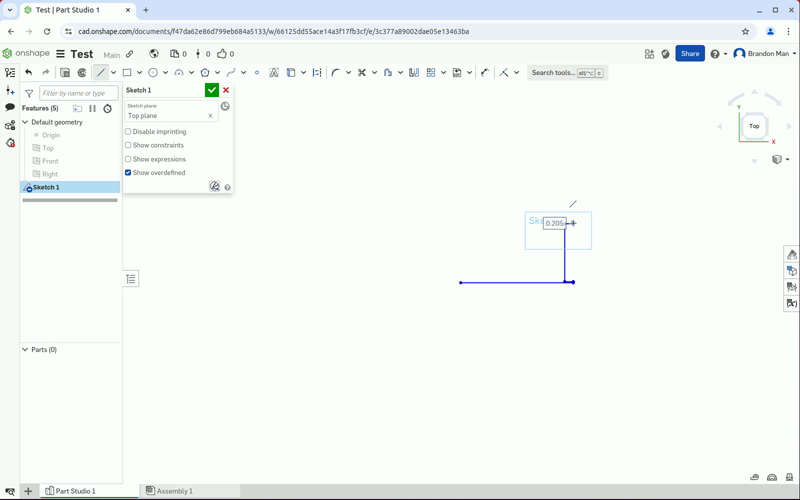
mouse_move(460, 222)
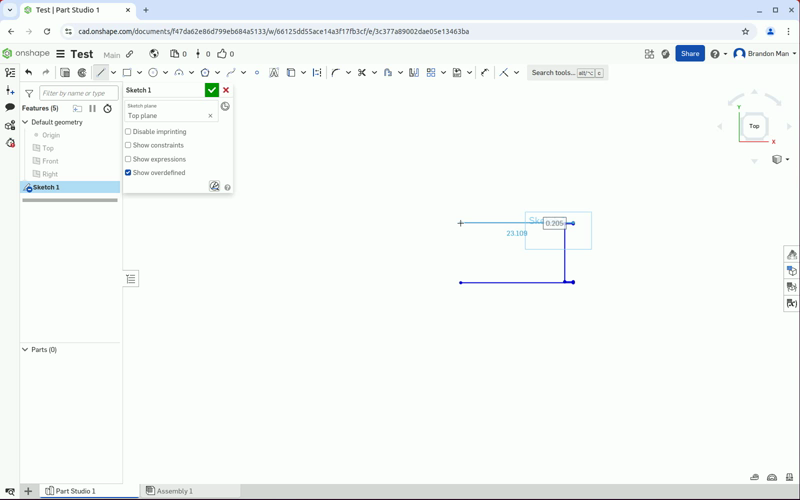
click(460, 222)
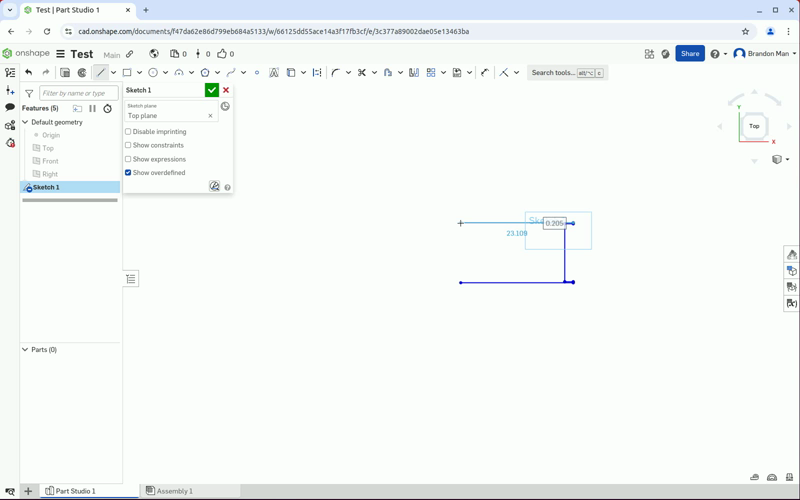
key_up(shift)
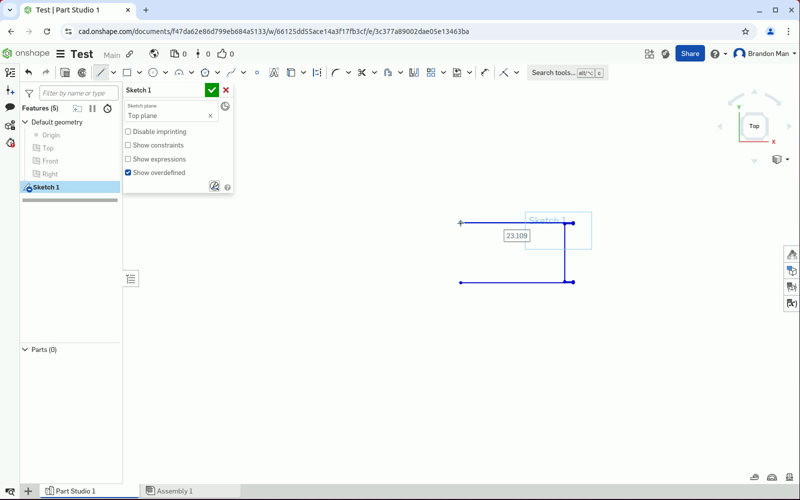
key_down(shift)
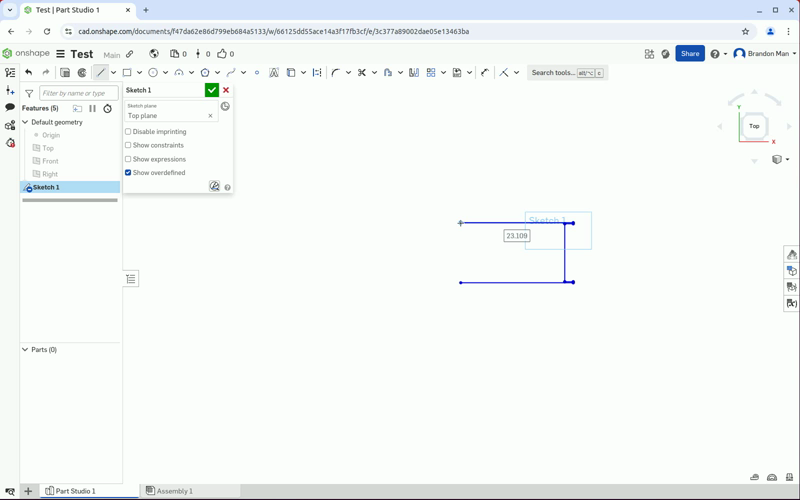
mouse_move(460, 282)
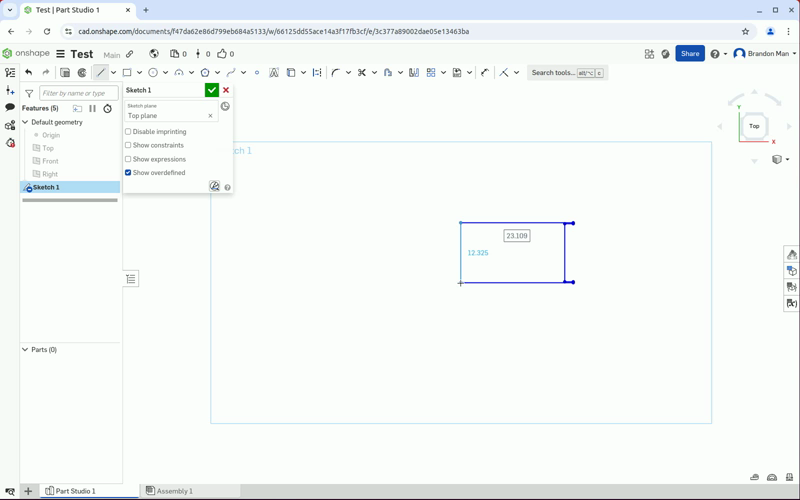
key_up(shift)
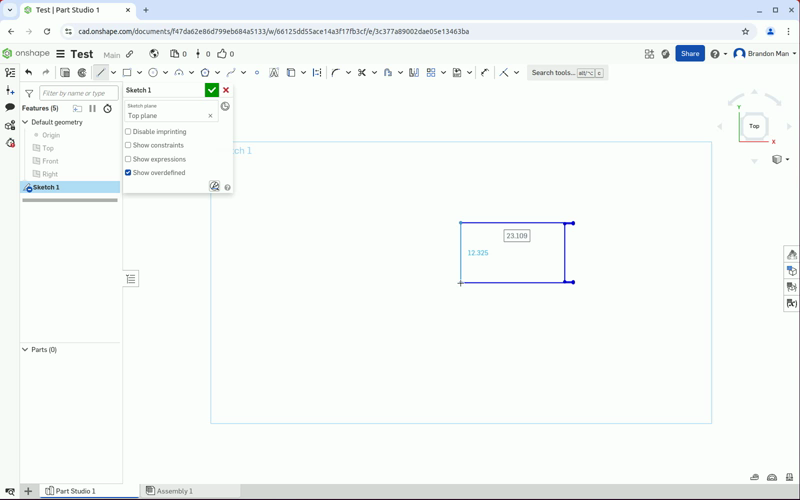
click(460, 282)
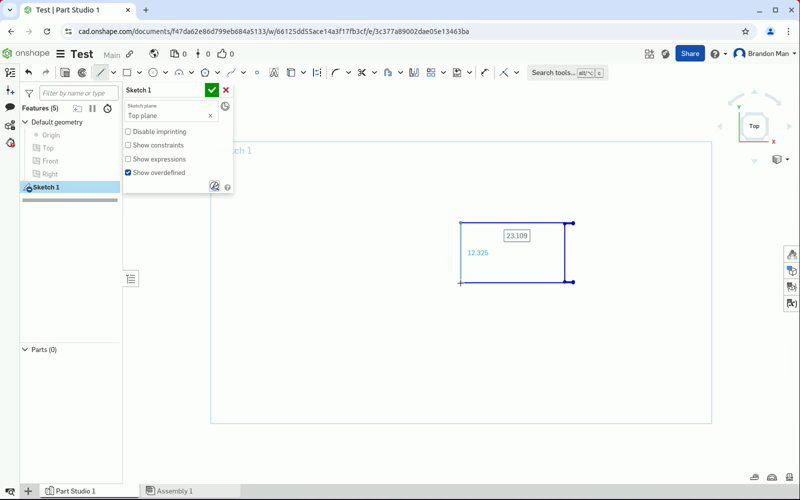
key(esc)
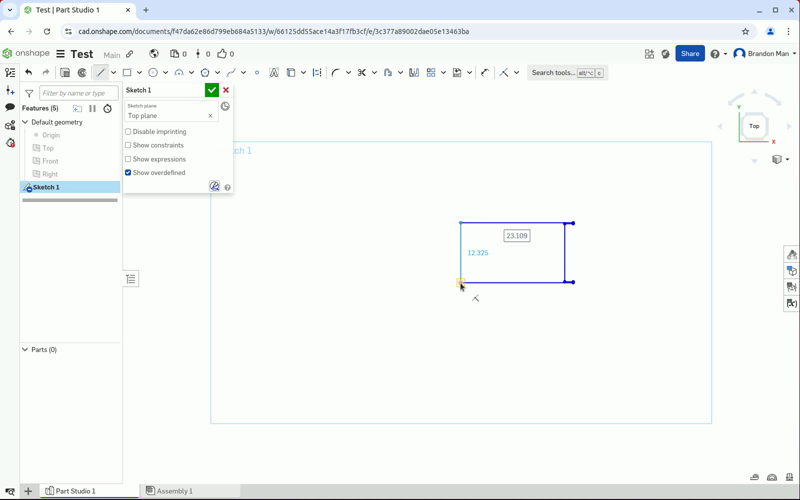
mouse_move(540, 246)
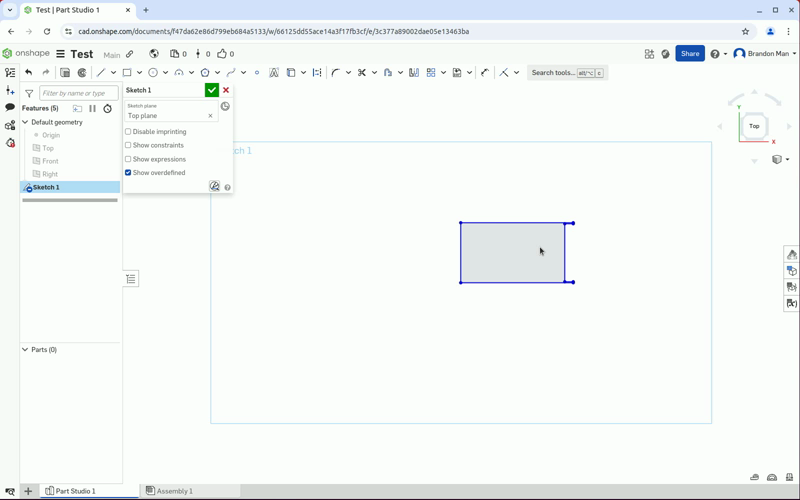
click(540, 246)
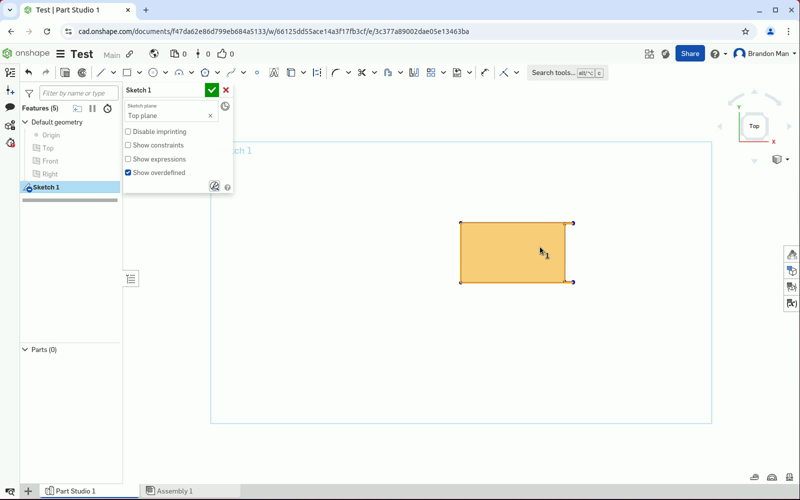
mouse_move(73, 352)
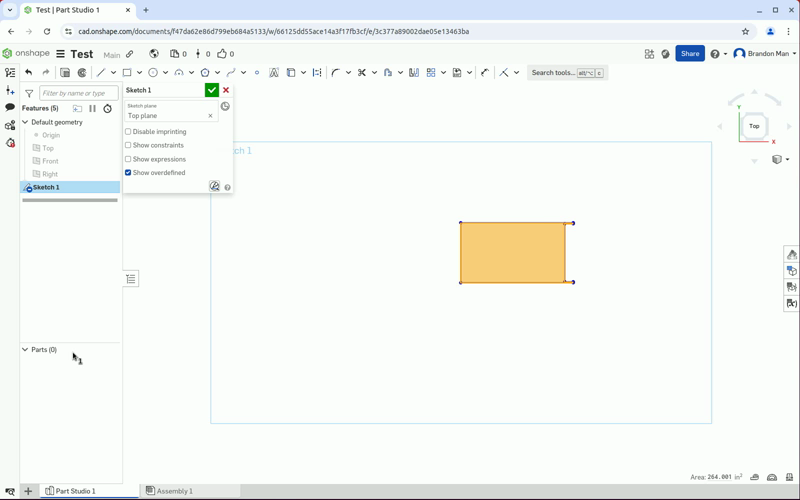
key(shift+y)
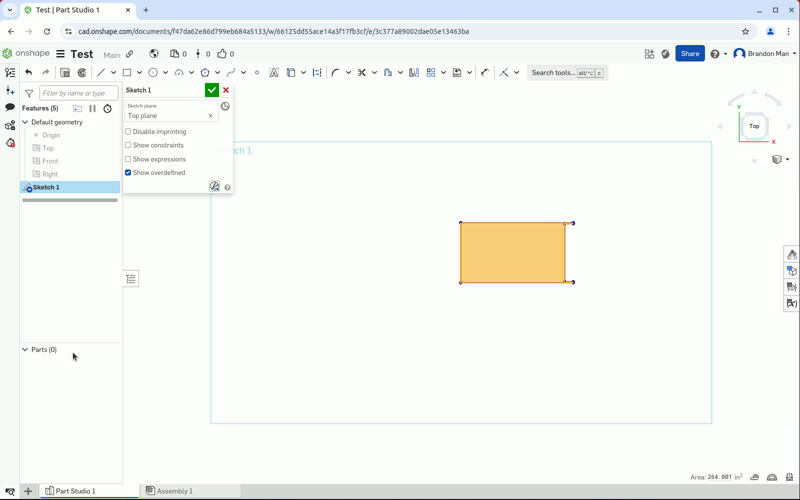
key(shift+e)
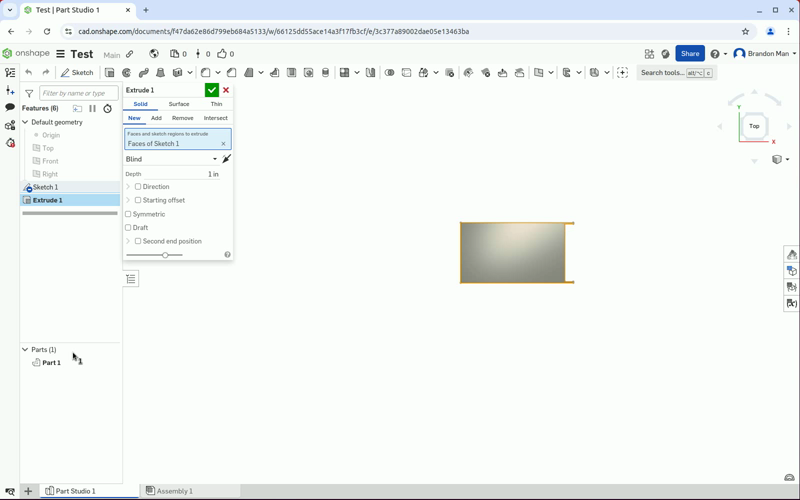
mouse_move(143, 106)
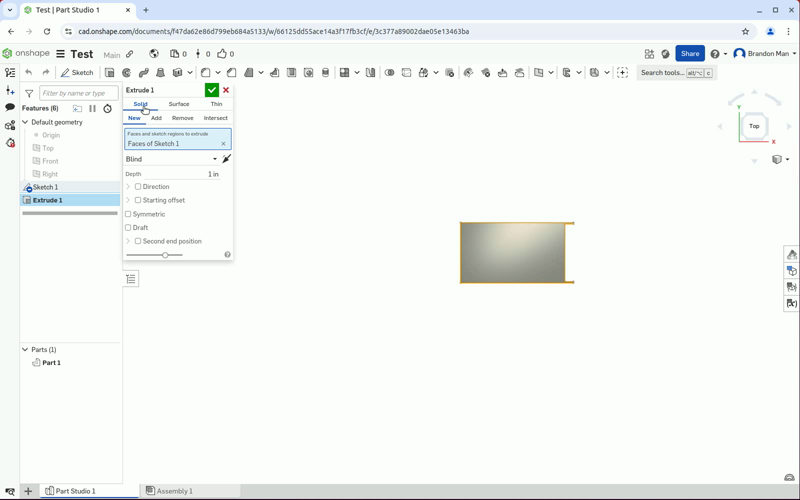
click(143, 106)
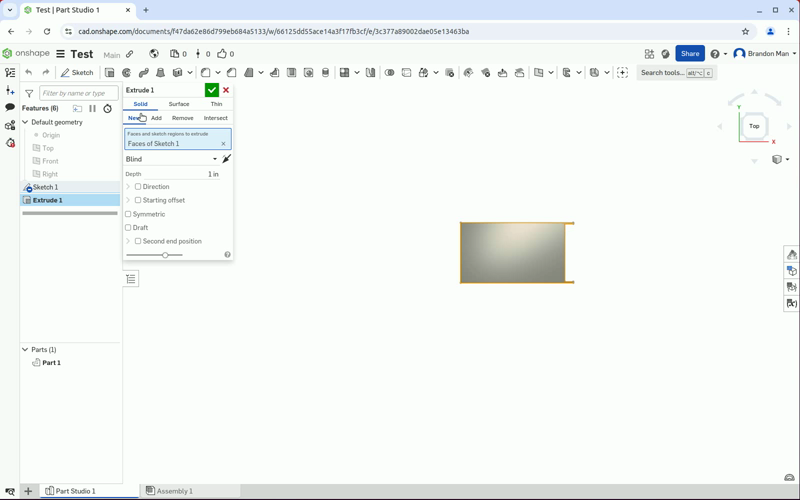
mouse_move(137, 120)
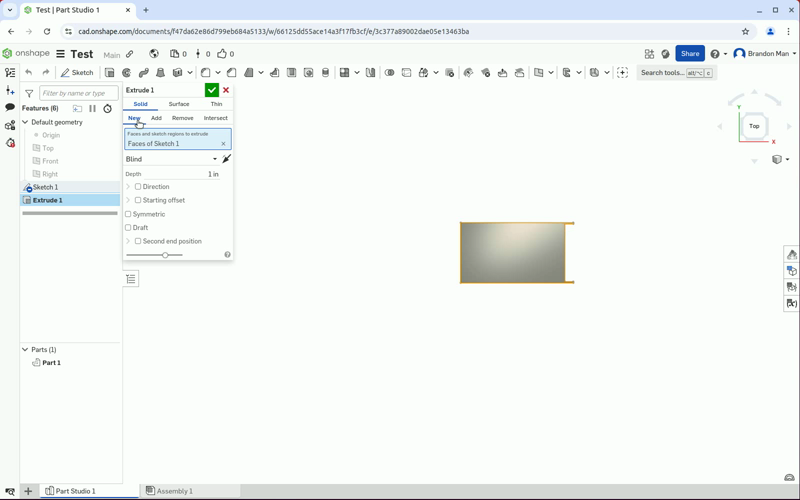
click(137, 120)
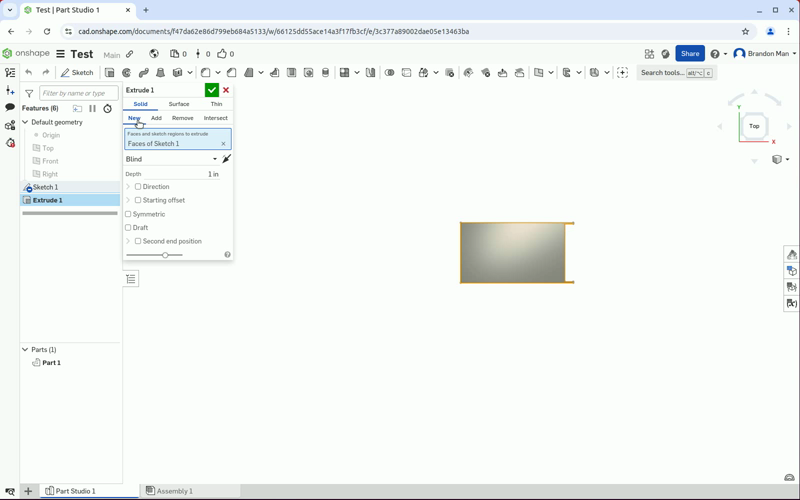
key(tab, 4)
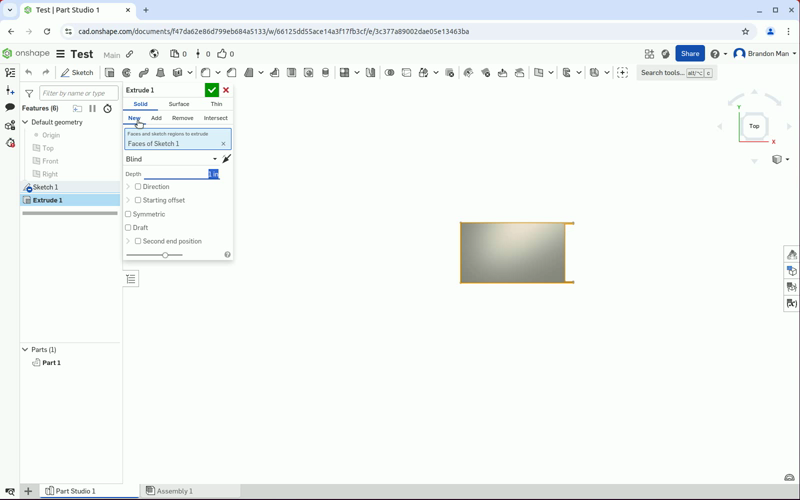
text(3.129)
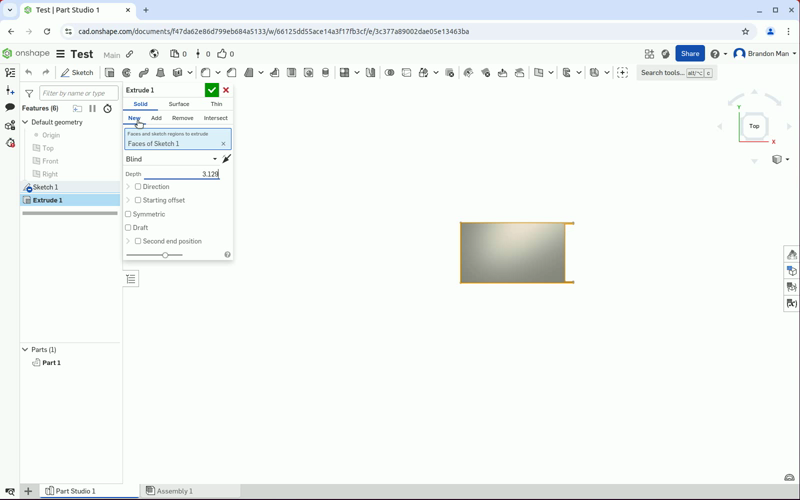
key(enter)
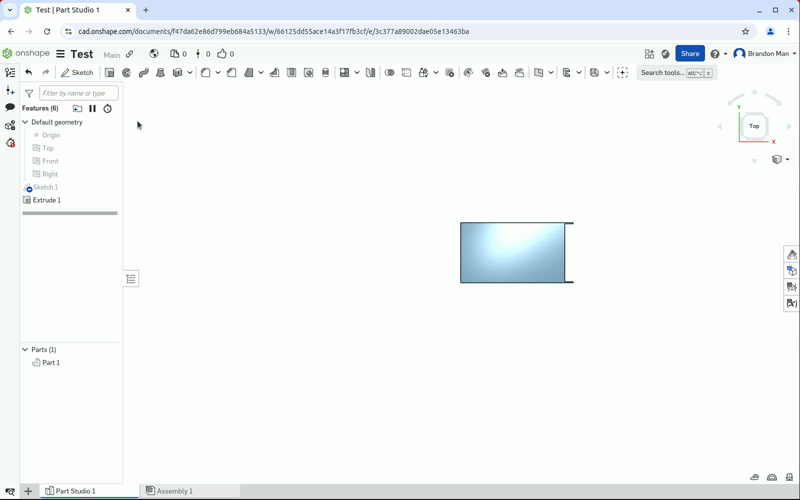
key(shift+h)
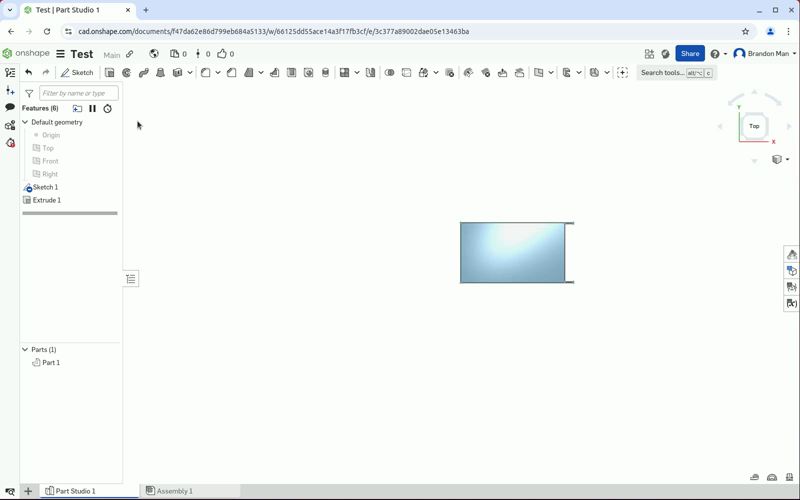
key(shift+h)
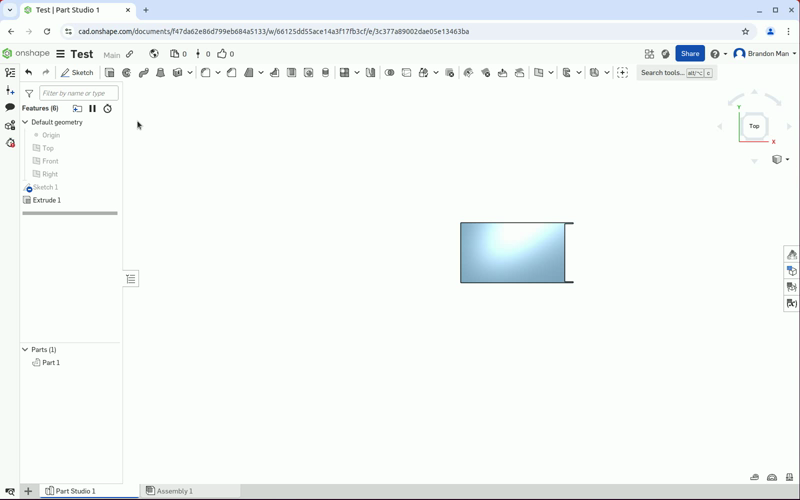
mouse_move(73, 189)
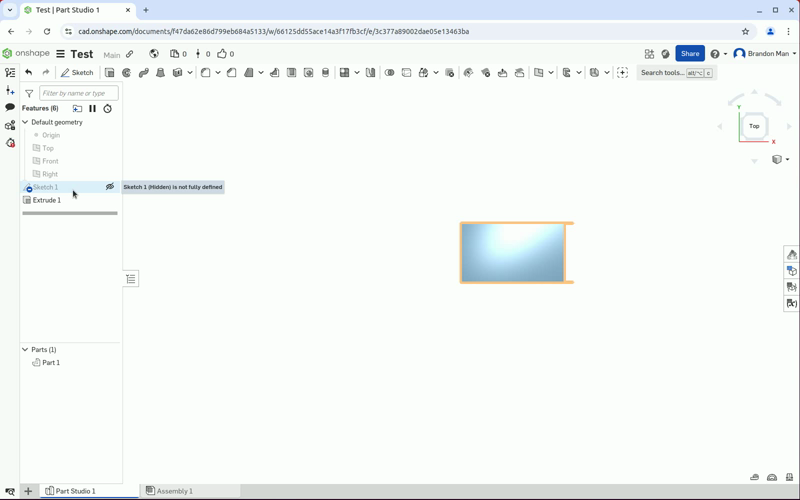
click(73, 189)
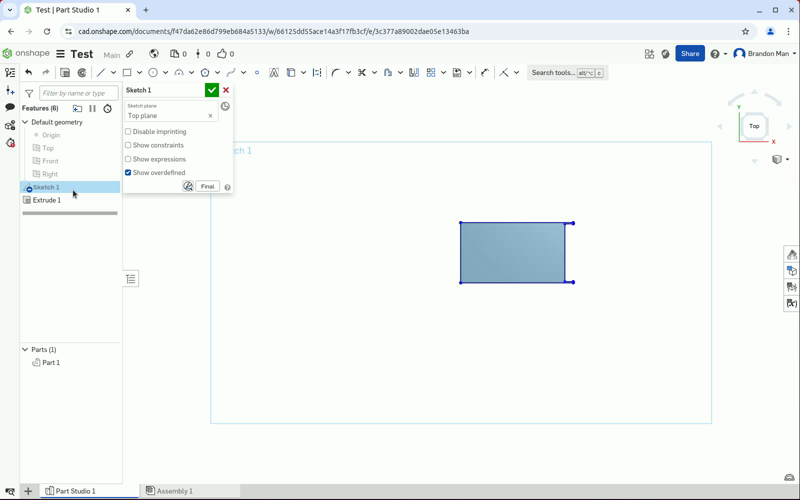
mouse_move(229, 92)
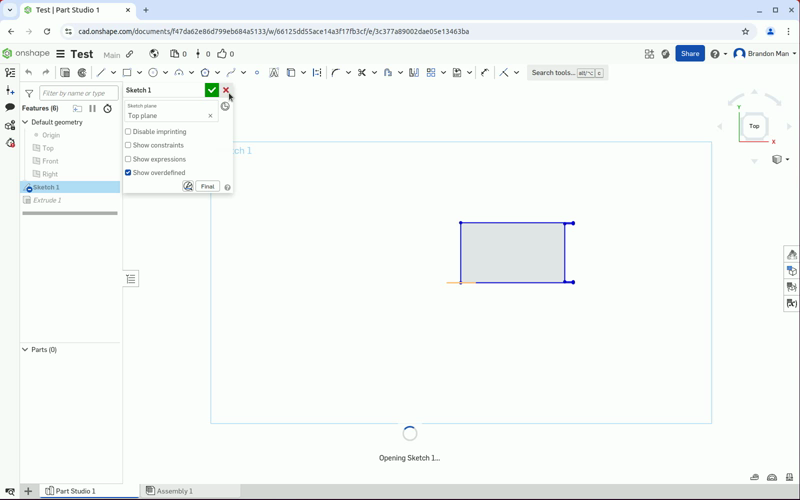
click(229, 92)
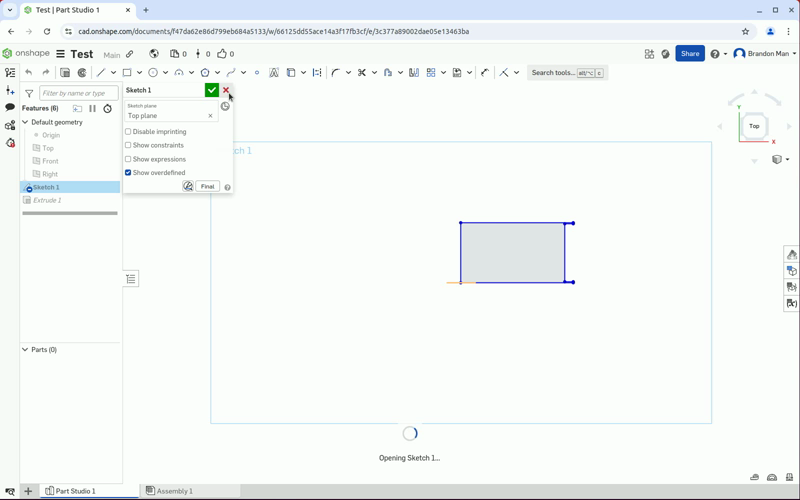
key(shift+s)
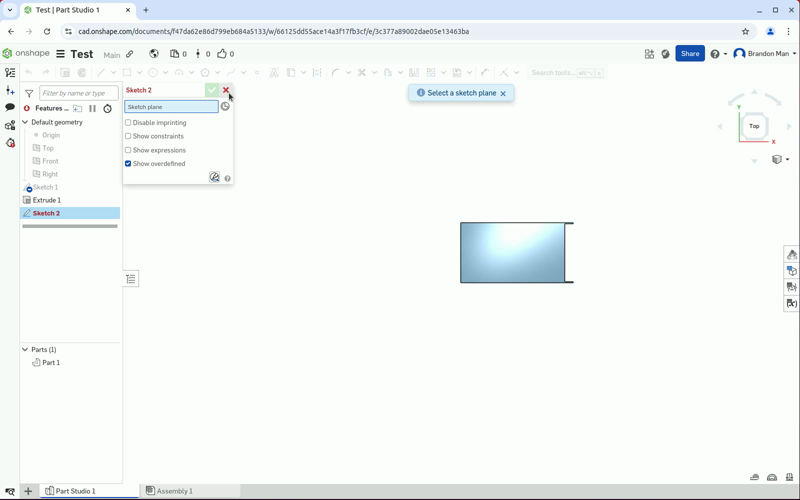
mouse_move(73, 150)
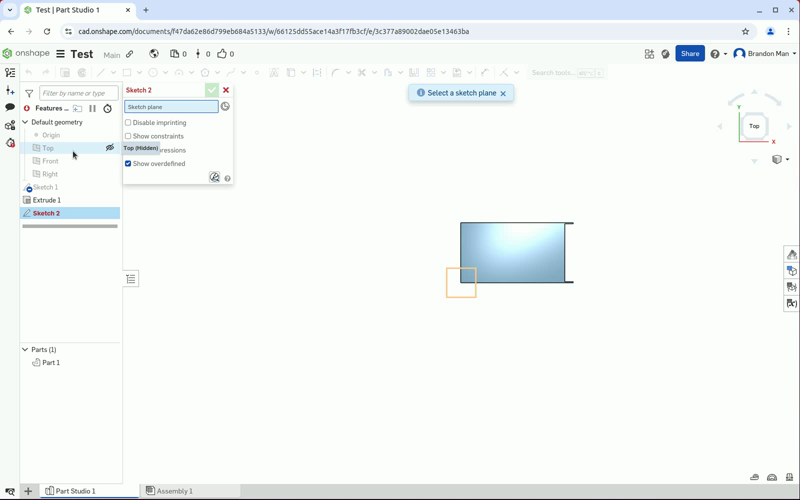
click(73, 150)
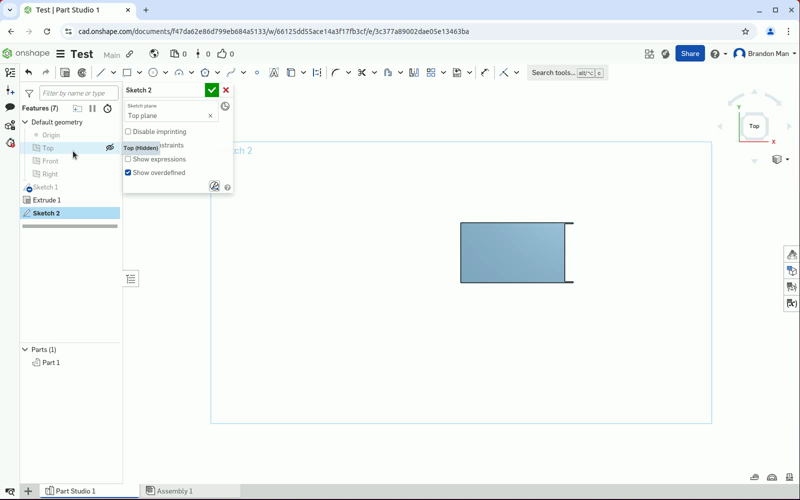
mouse_move(73, 352)
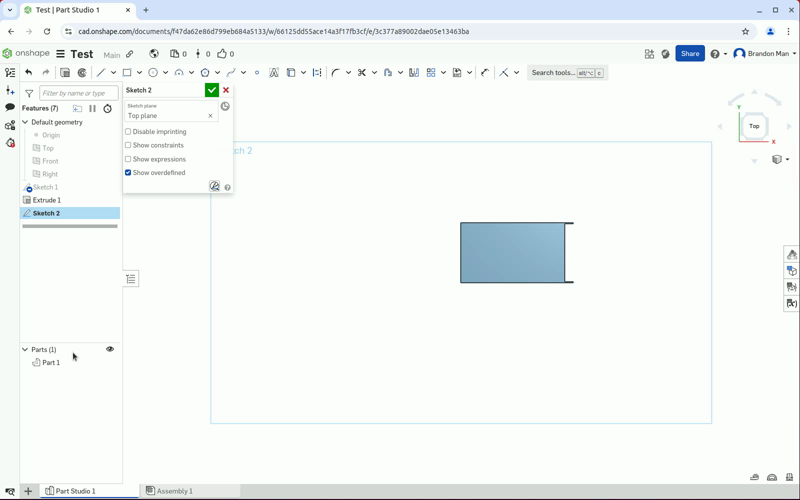
key(y)
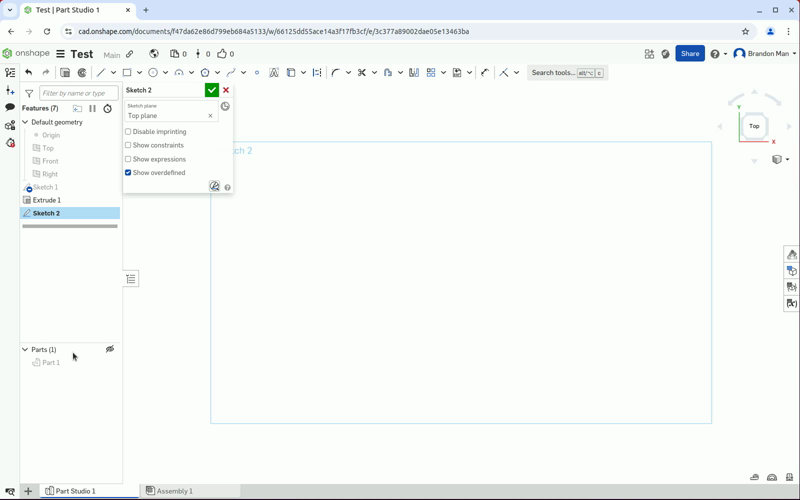
key(l)
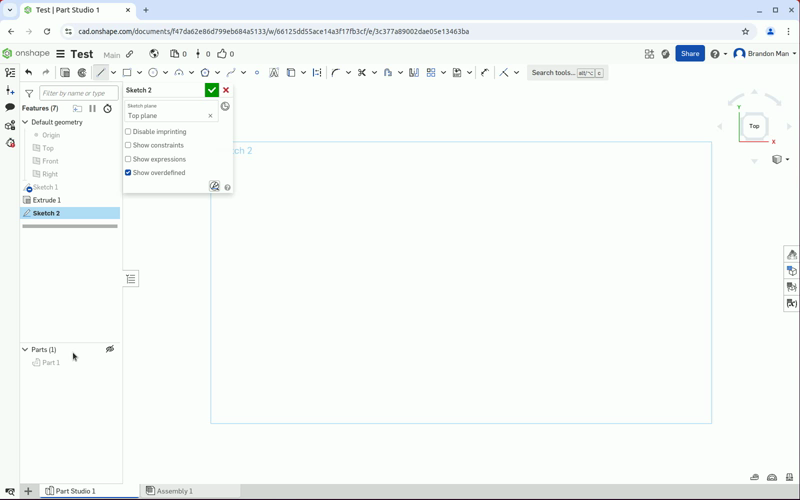
key_down(shift)
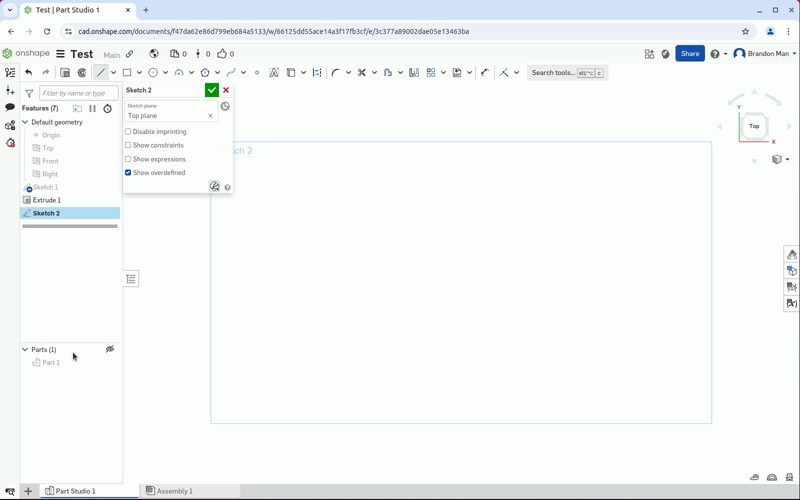
mouse_move(564, 281)
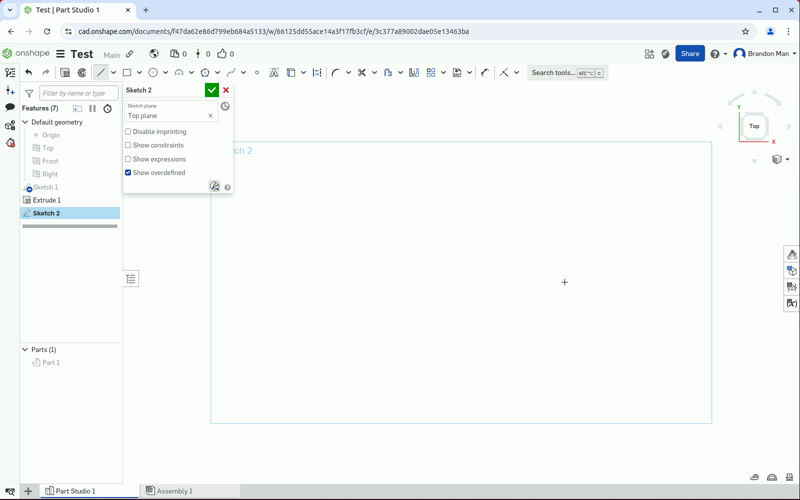
click(564, 281)
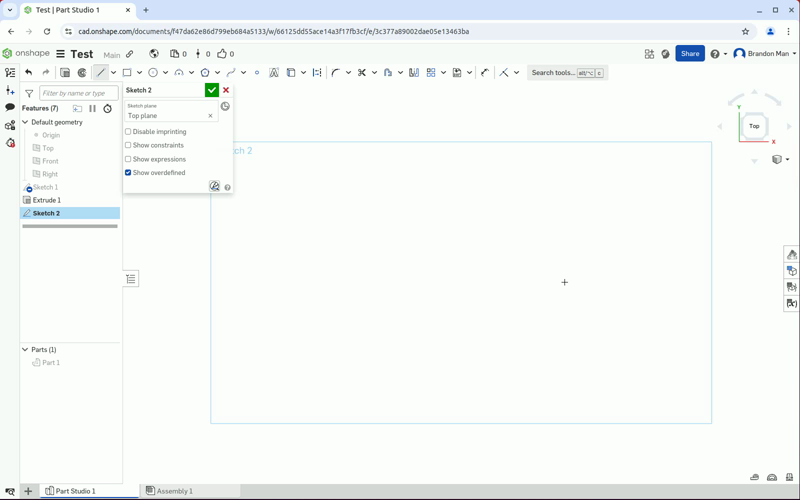
key_up(shift)
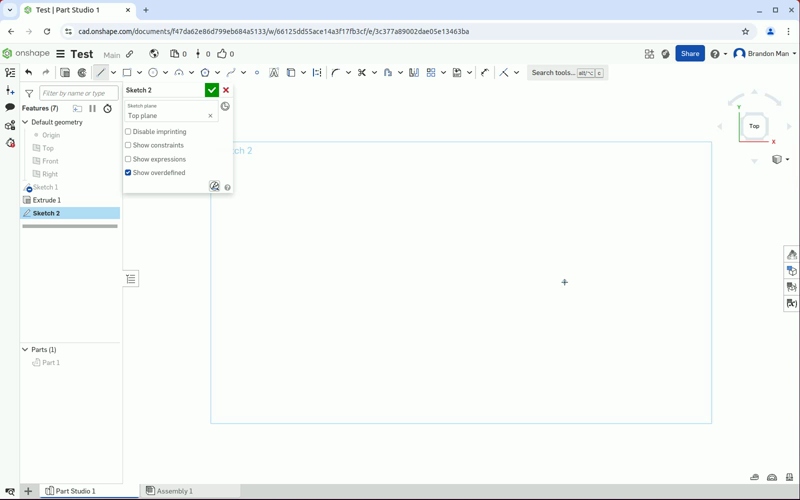
key_down(shift)
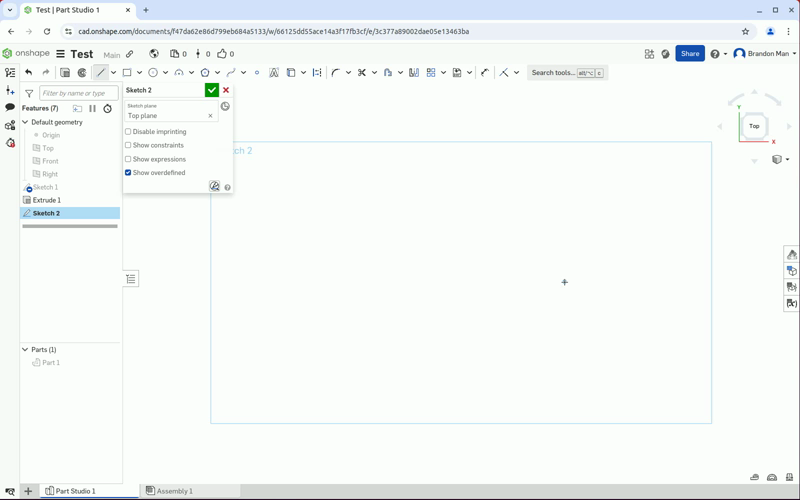
mouse_move(589, 281)
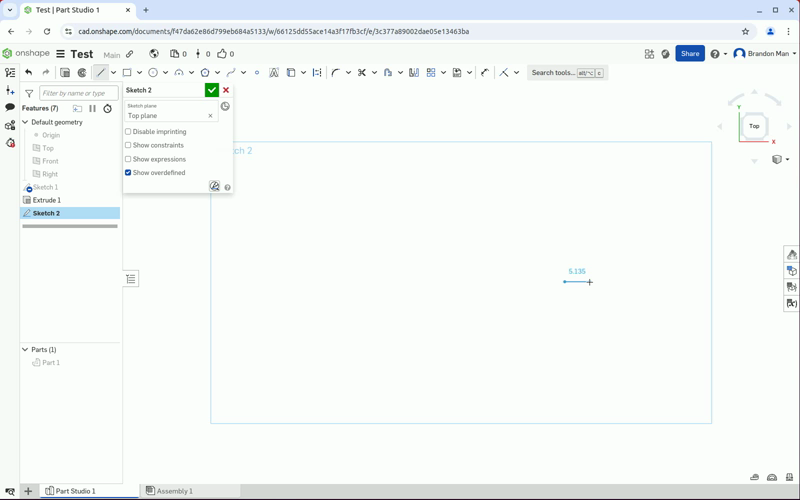
mouse_move(573, 281)
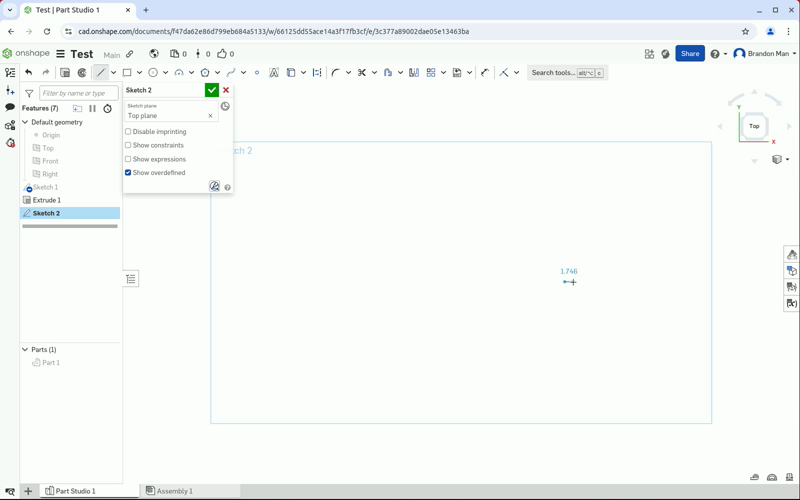
click(573, 281)
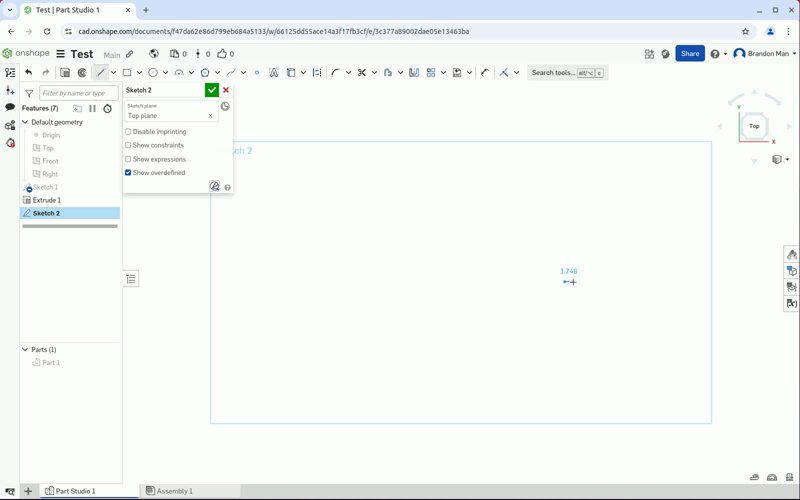
key_up(shift)
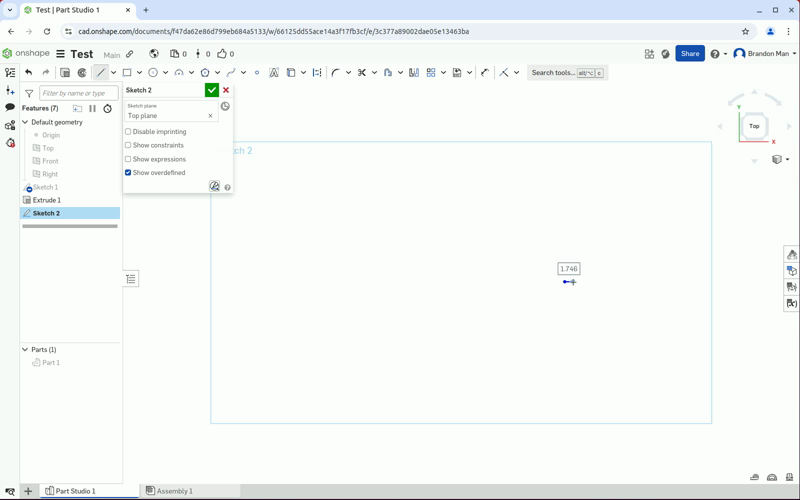
key_down(shift)
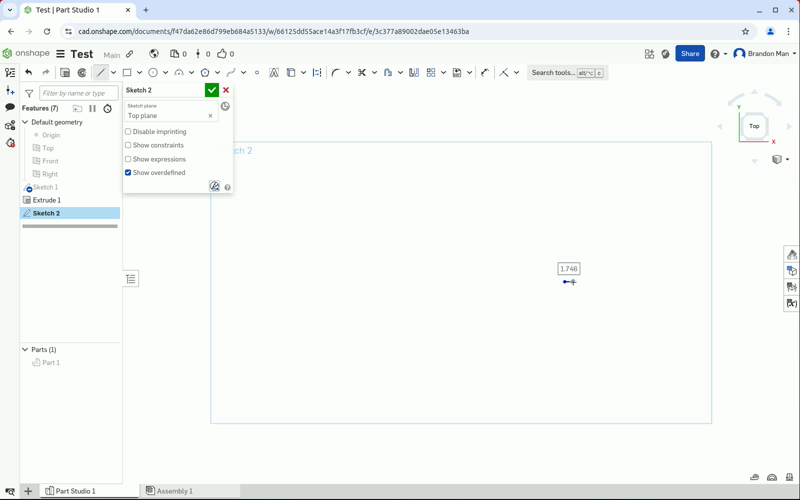
mouse_move(589, 281)
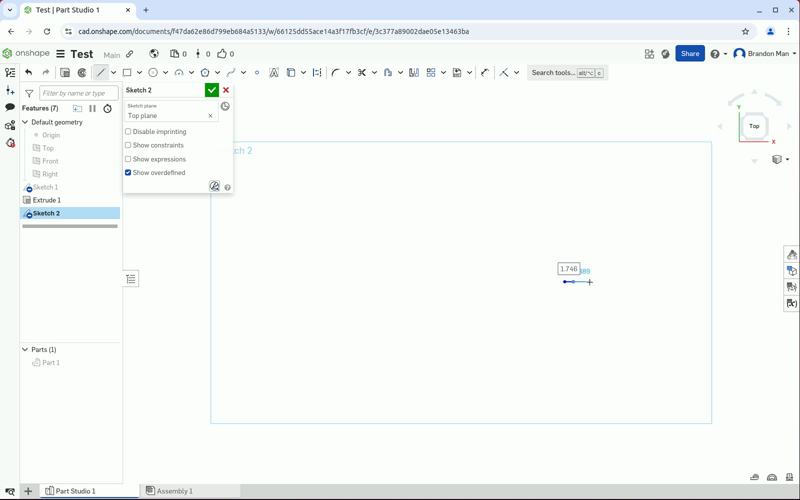
mouse_move(573, 222)
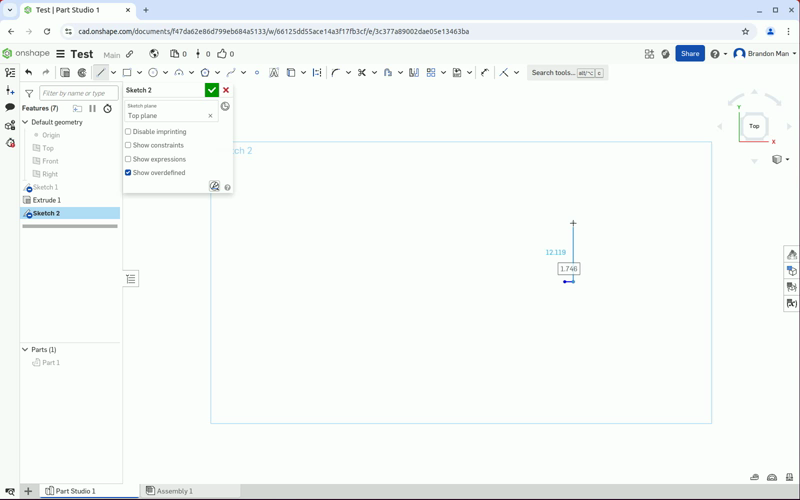
click(573, 222)
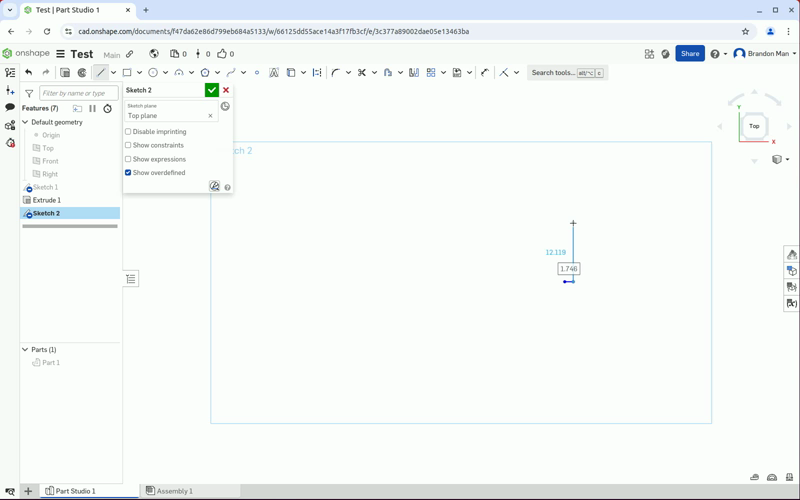
key_up(shift)
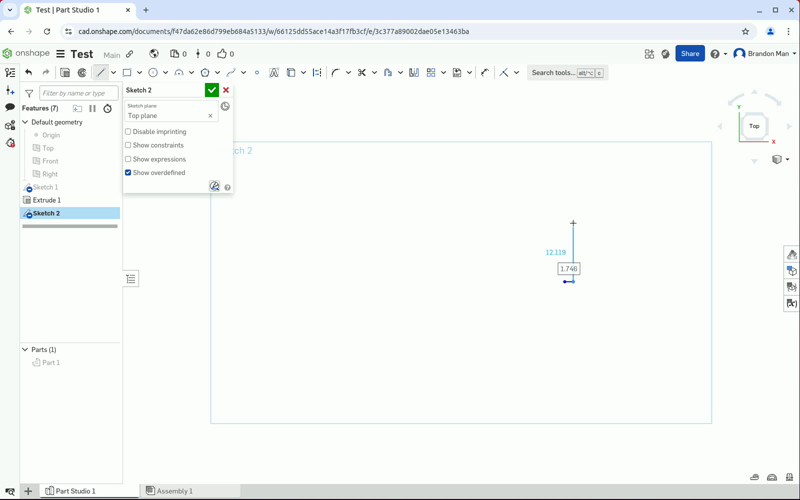
key_down(shift)
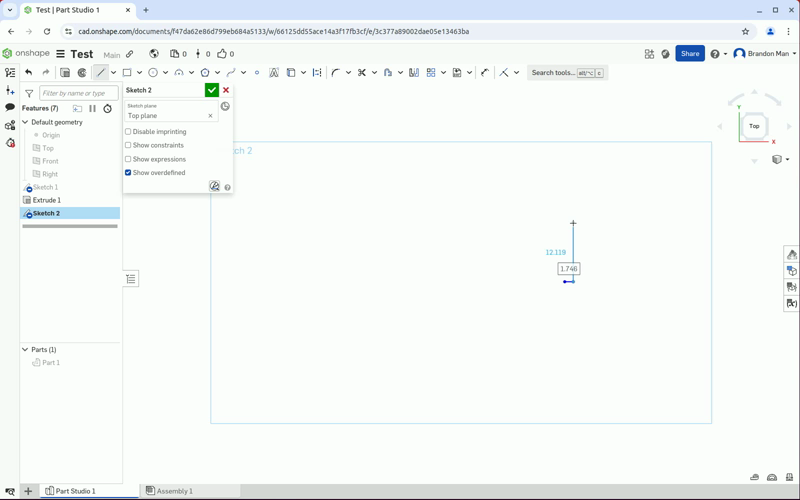
mouse_move(589, 222)
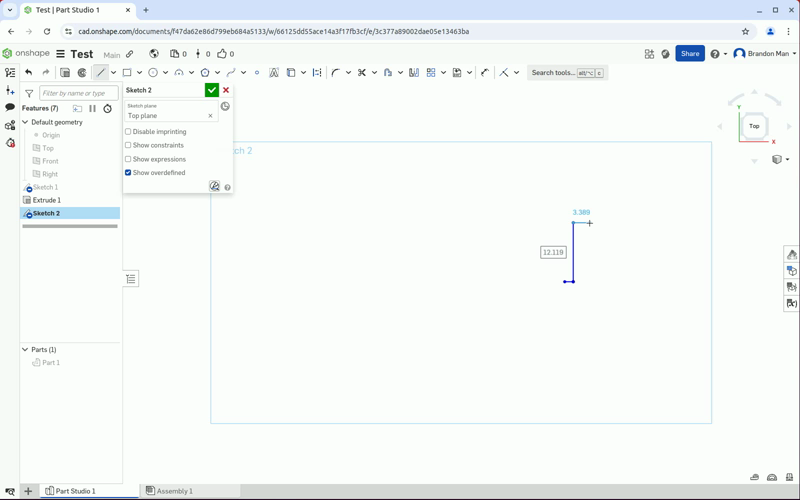
mouse_move(564, 222)
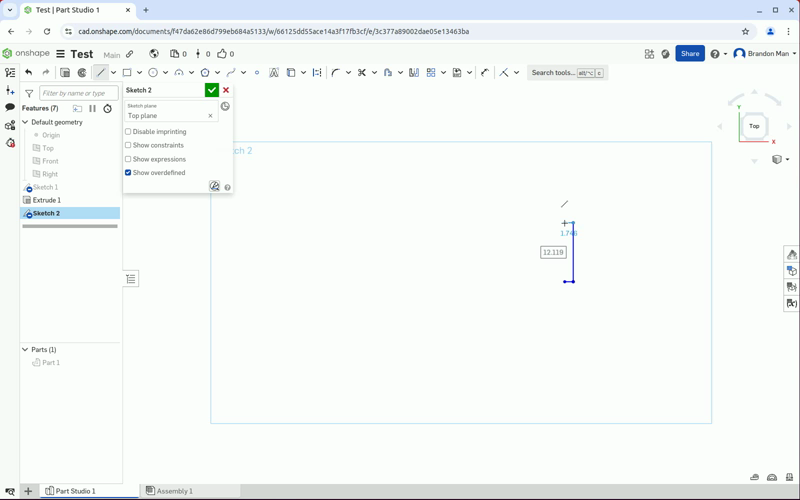
click(564, 222)
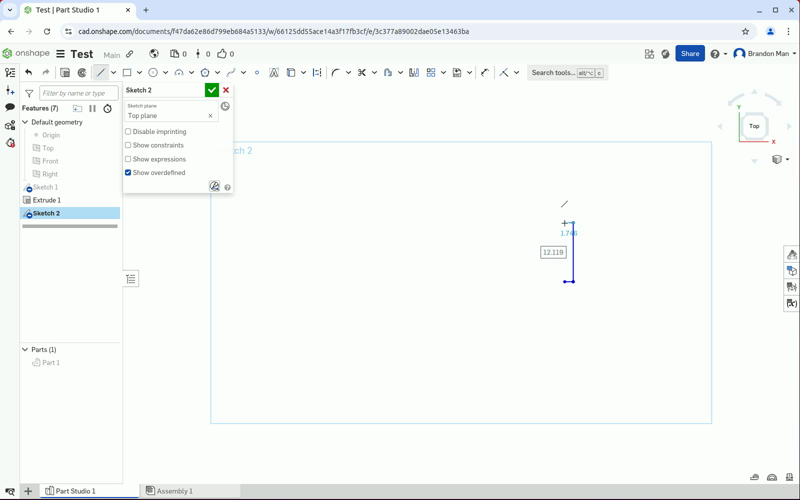
key_up(shift)
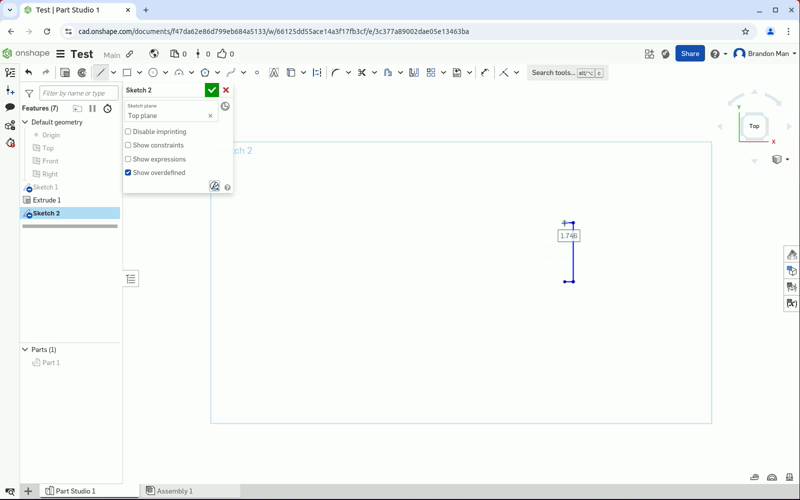
mouse_move(589, 222)
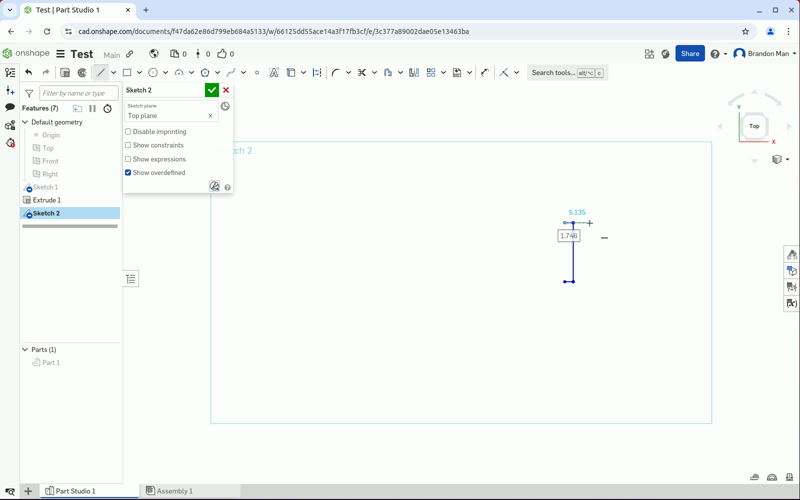
key_down(shift)
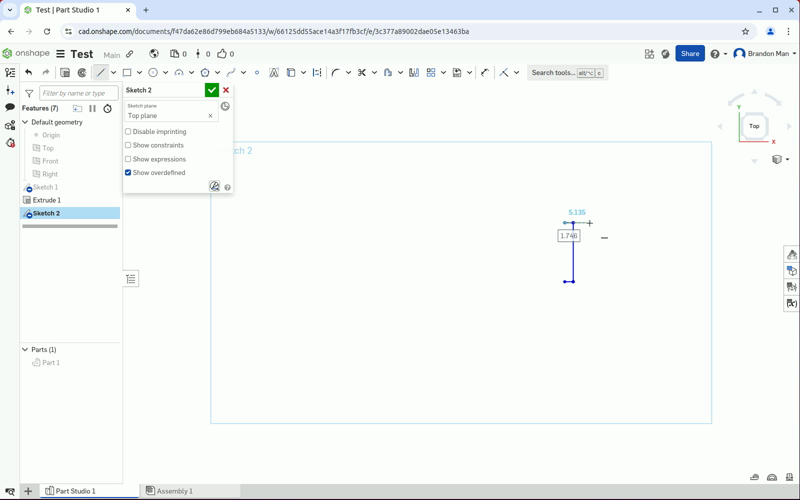
mouse_move(564, 281)
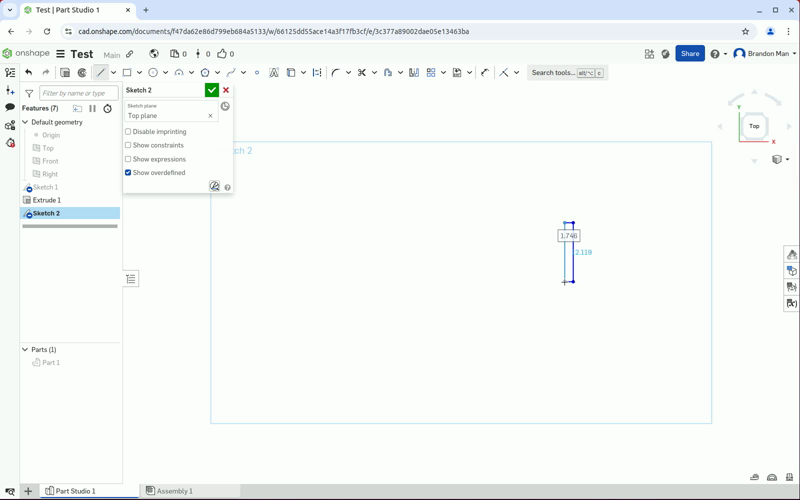
key_up(shift)
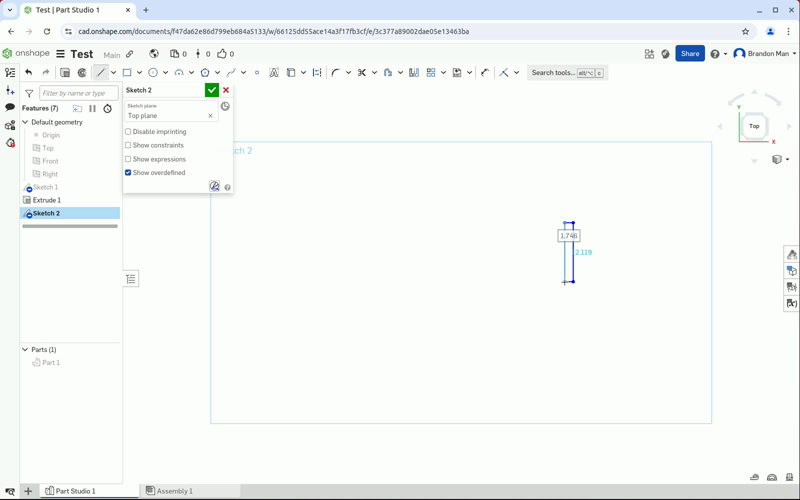
click(564, 281)
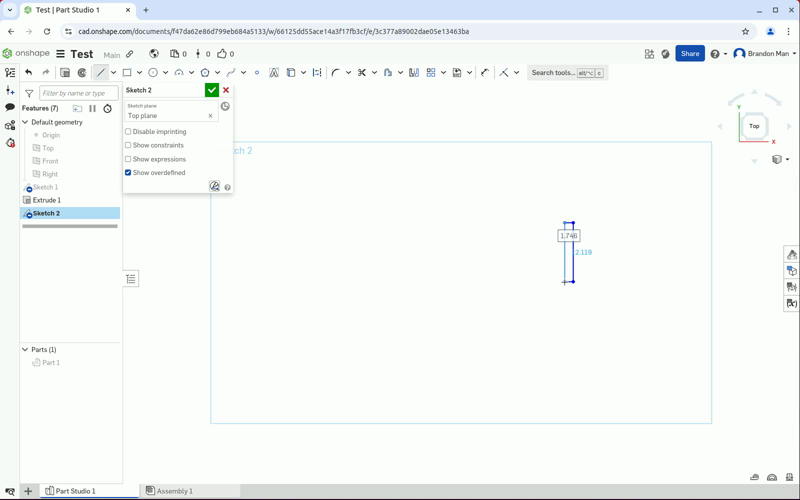
key(esc)
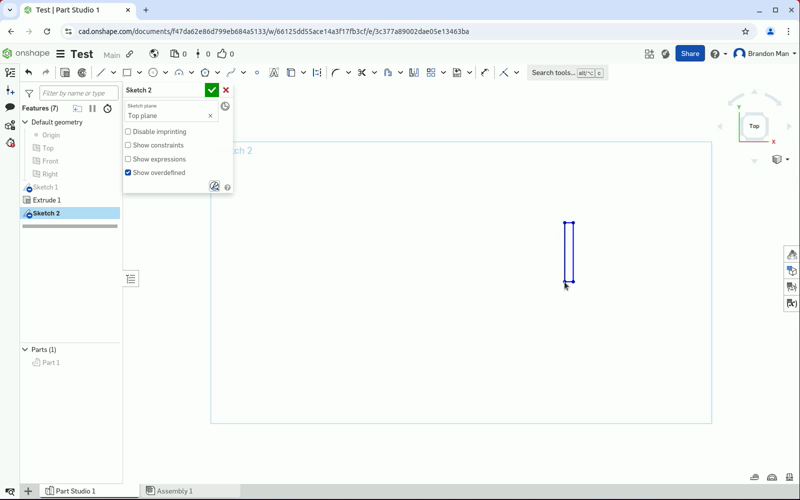
mouse_move(566, 237)
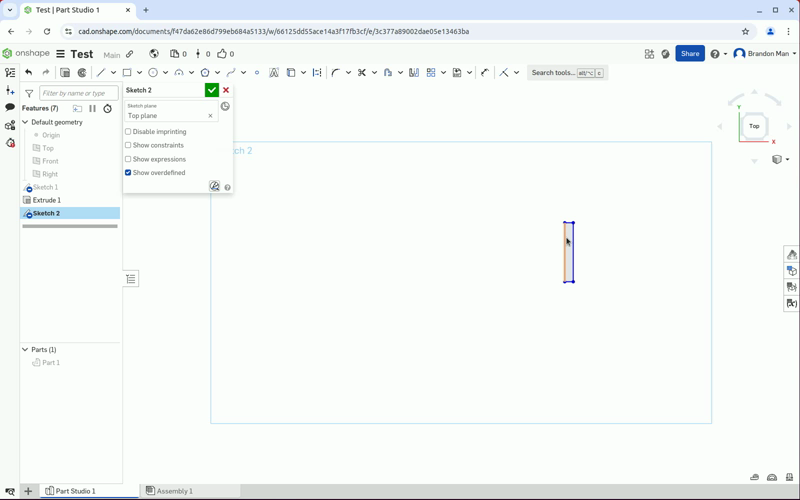
scroll(6)
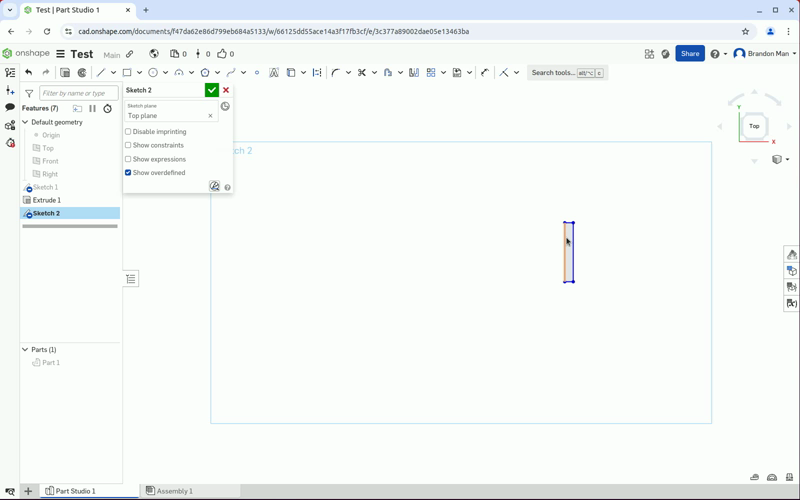
scroll(6)
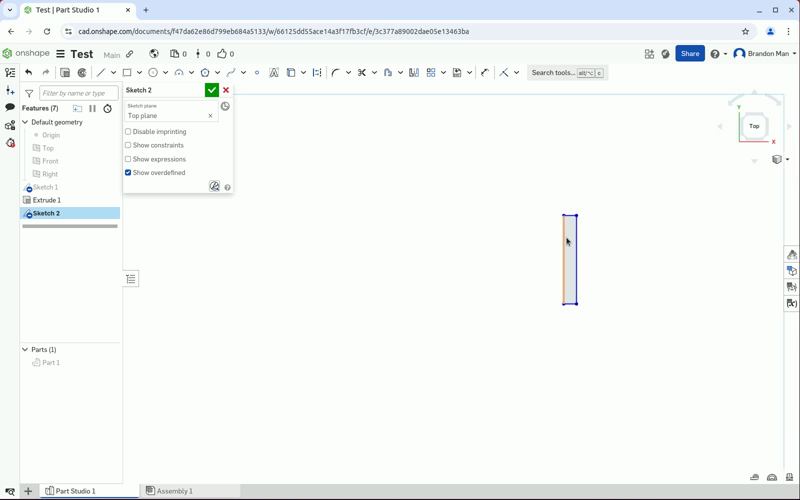
scroll(6)
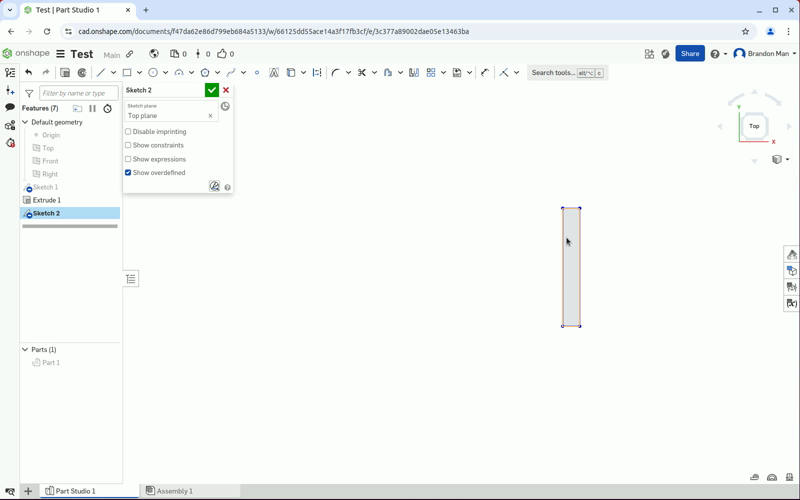
scroll(6)
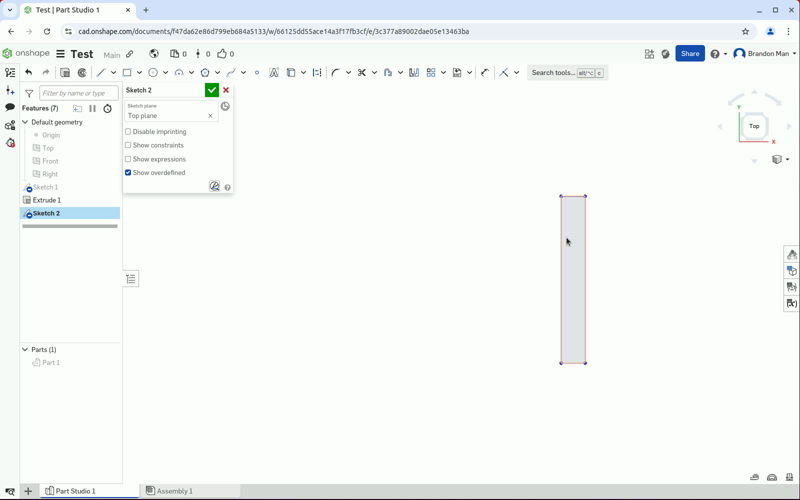
scroll(6)
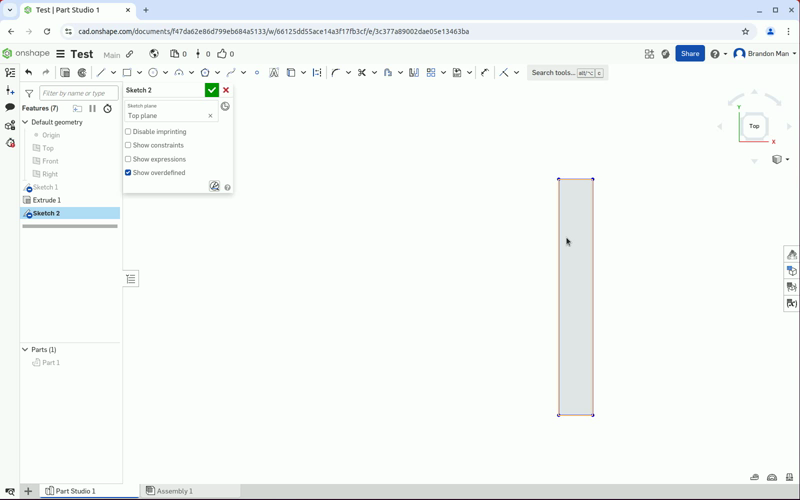
scroll(6)
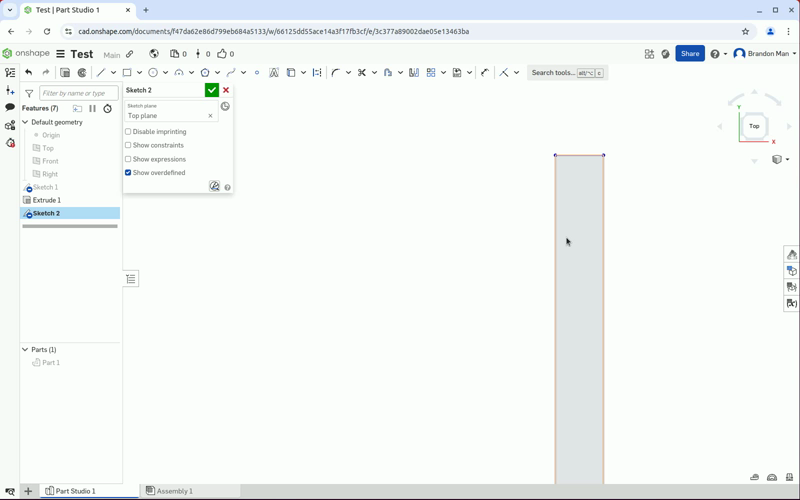
scroll(6)
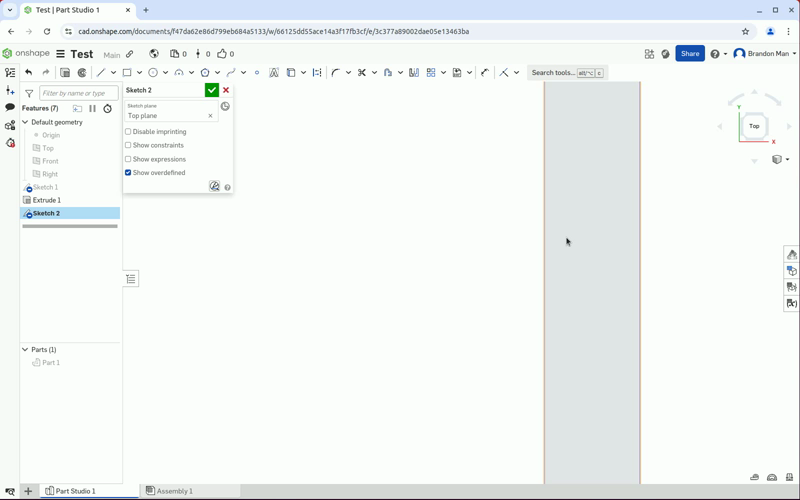
click(566, 237)
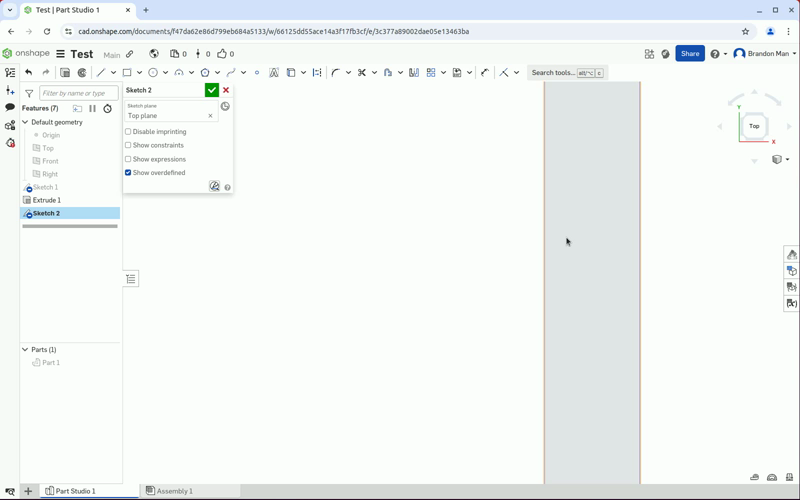
scroll(-6)
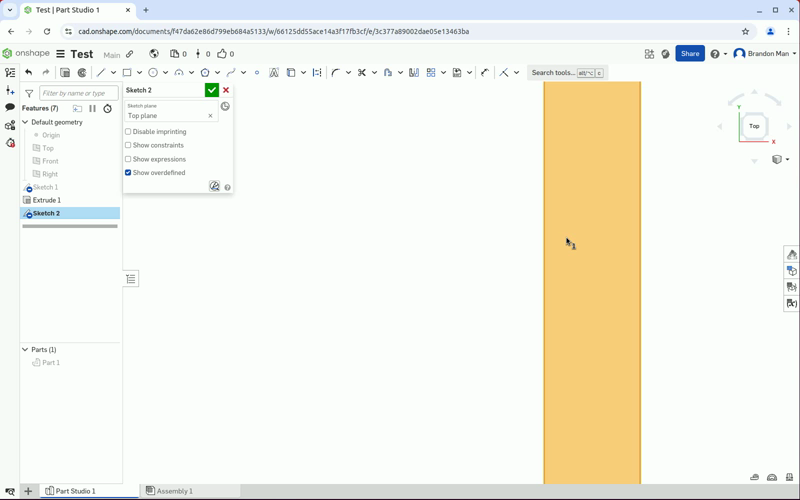
scroll(-6)
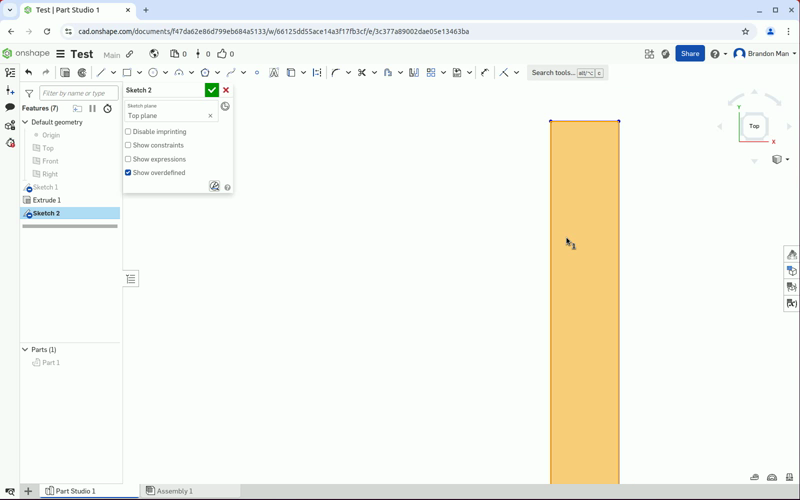
scroll(-6)
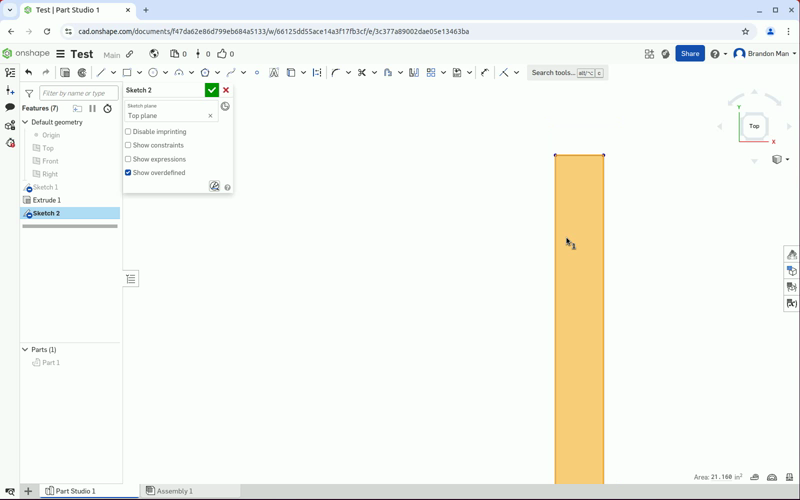
scroll(-6)
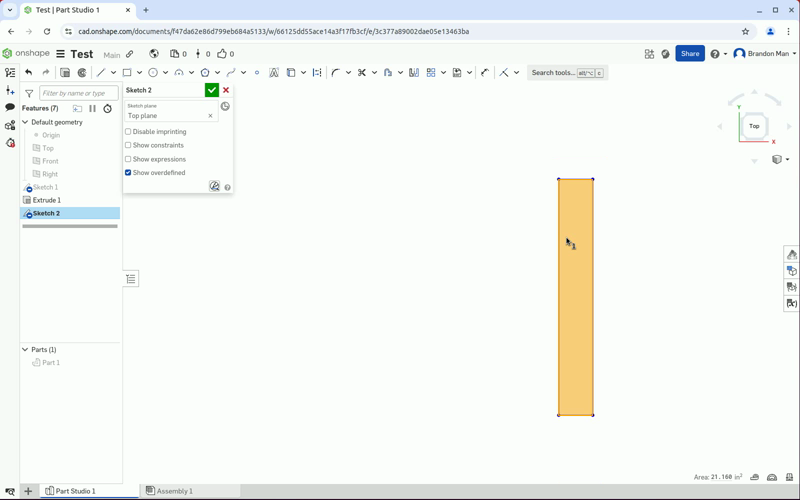
scroll(-6)
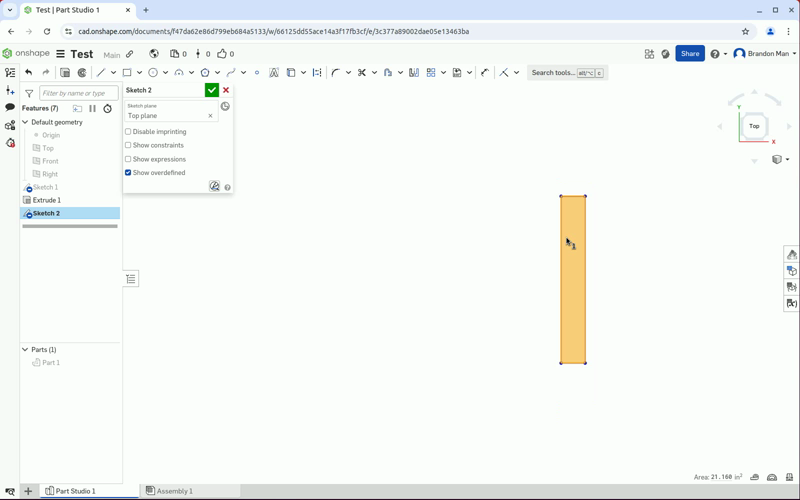
scroll(-6)
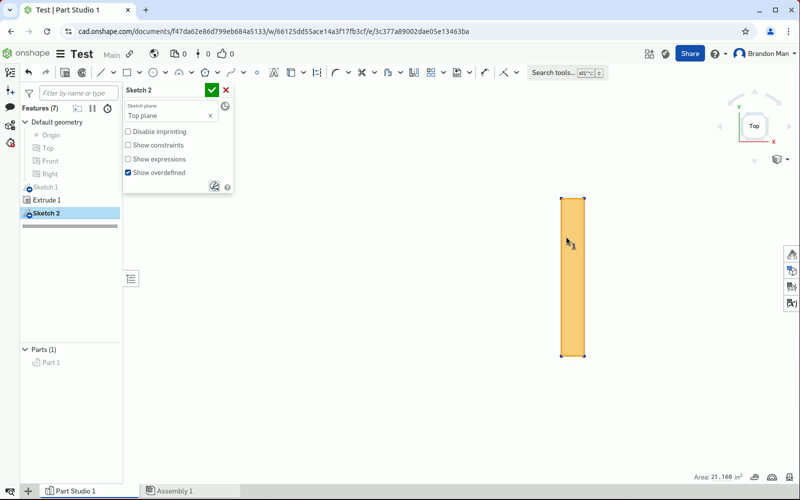
scroll(-6)
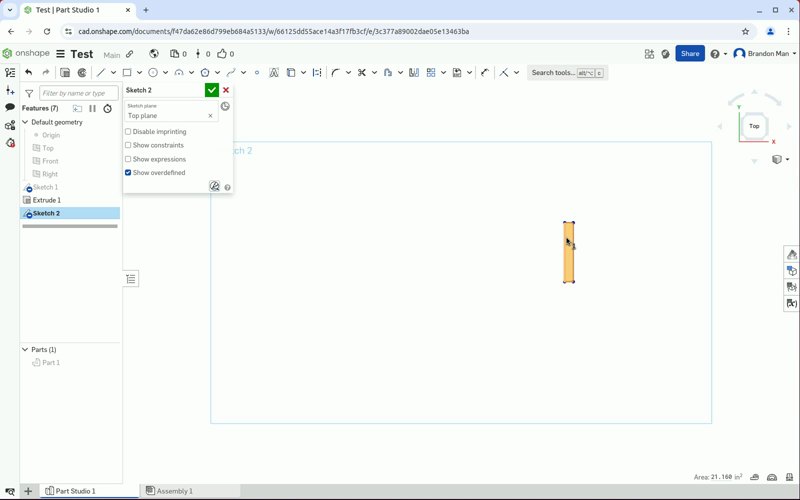
mouse_move(73, 352)
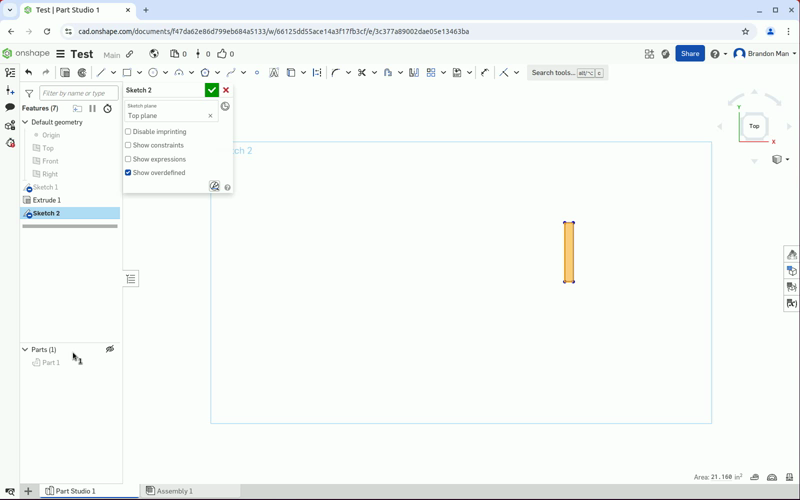
key(shift+y)
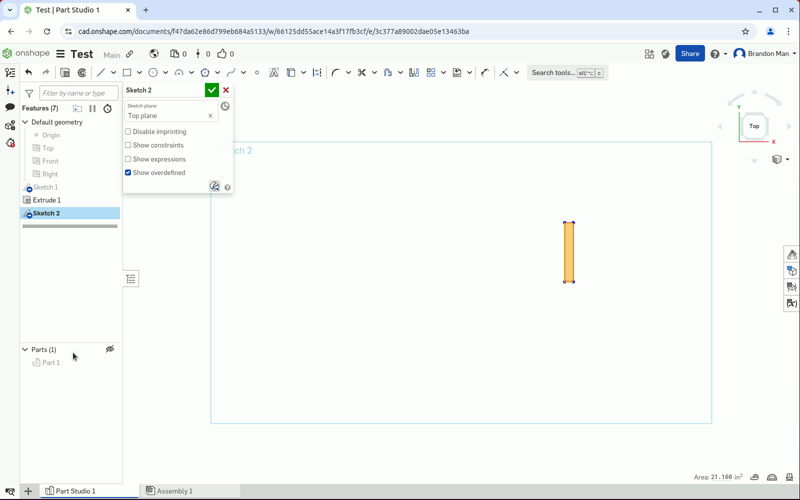
key(shift+e)
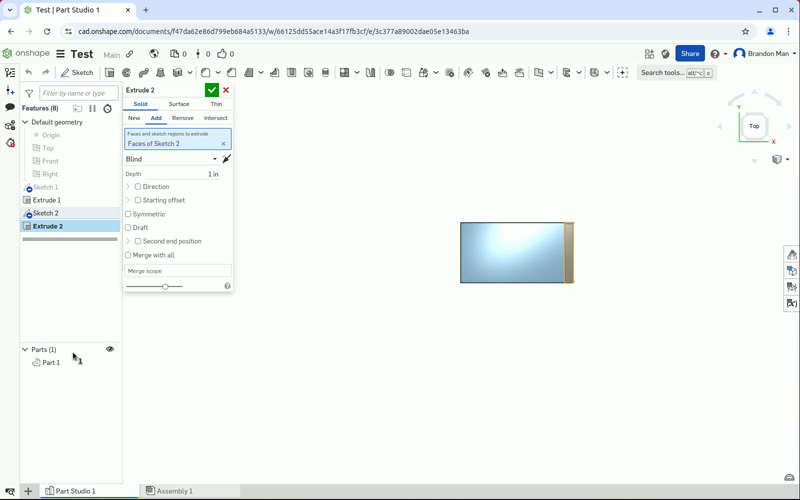
mouse_move(143, 106)
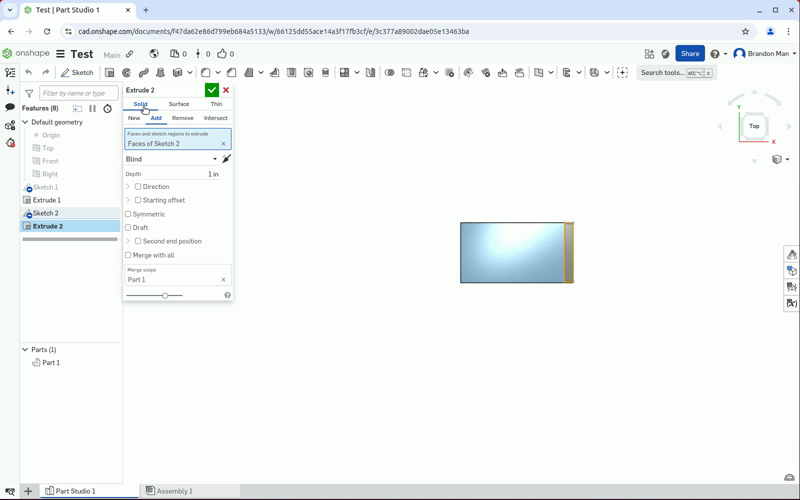
click(143, 106)
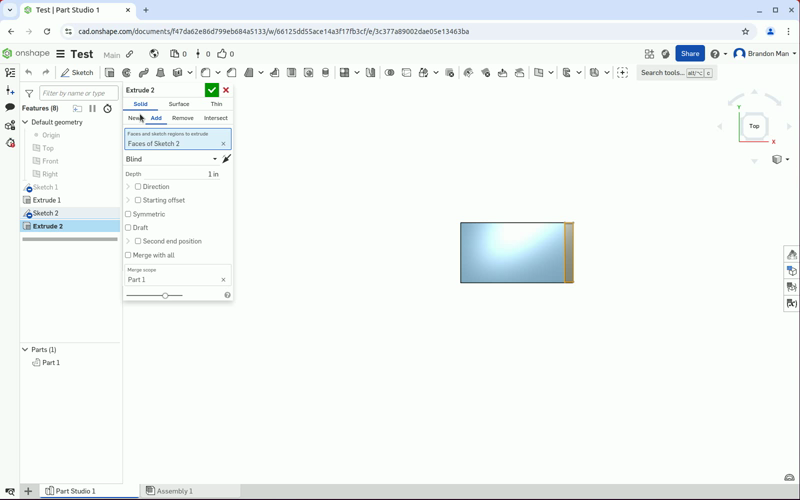
mouse_move(137, 120)
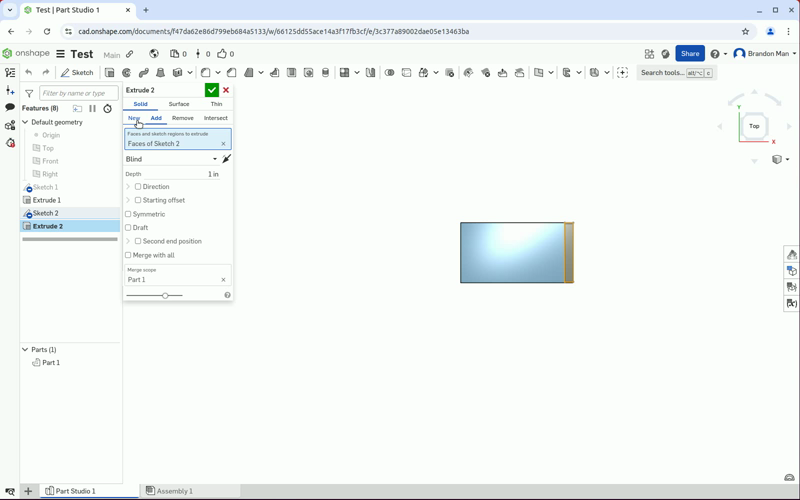
click(137, 120)
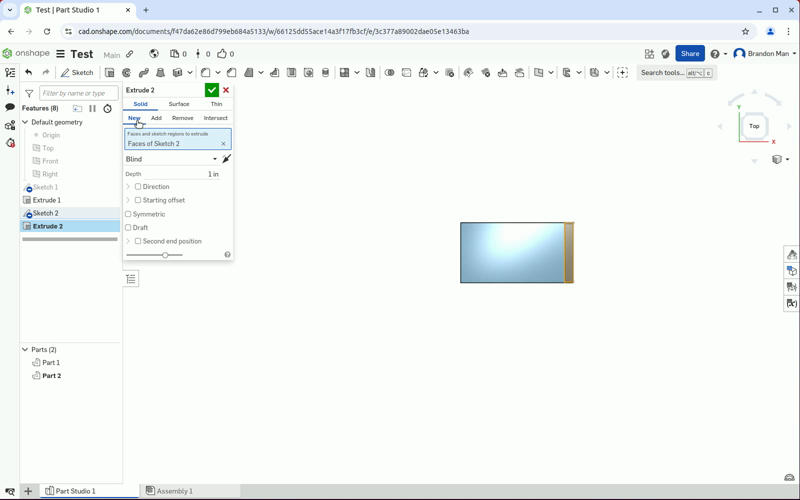
key(tab, 4)
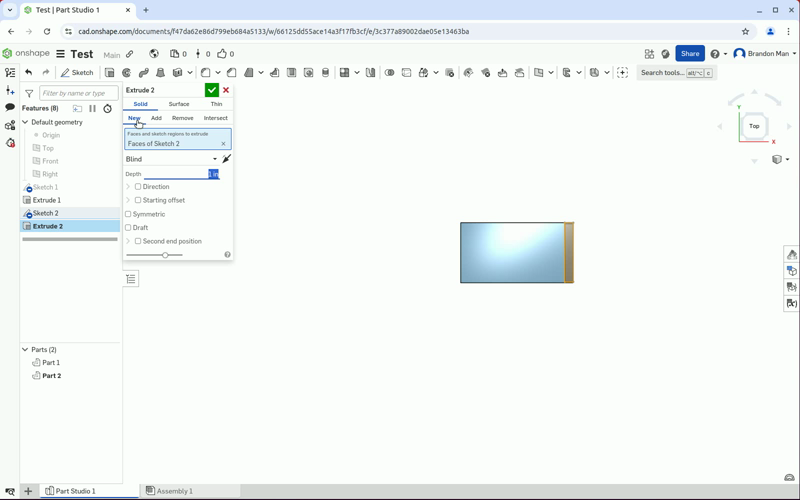
text(2.407)
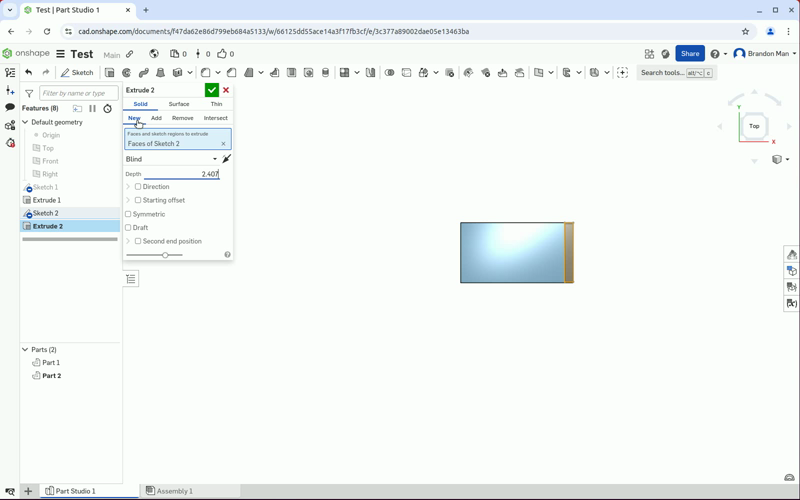
key(enter)
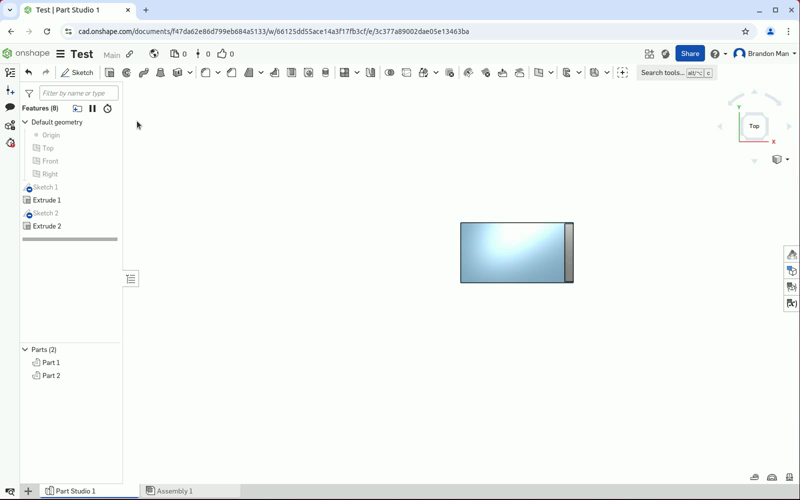
key(shift+h)
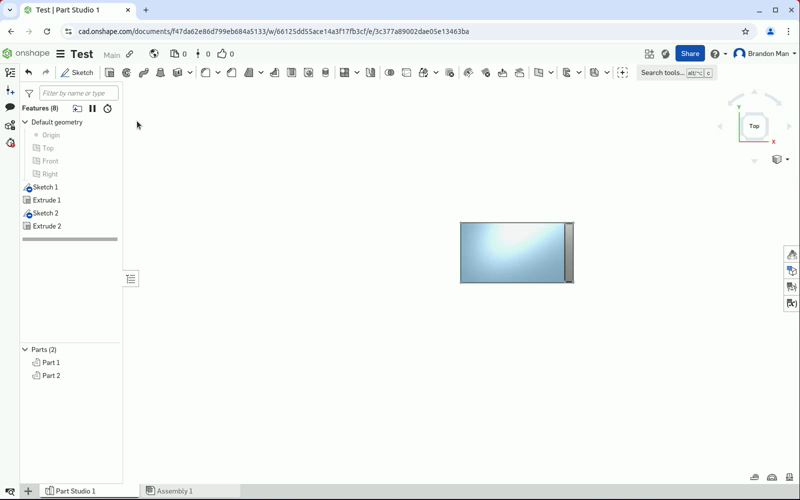
key(shift+h)
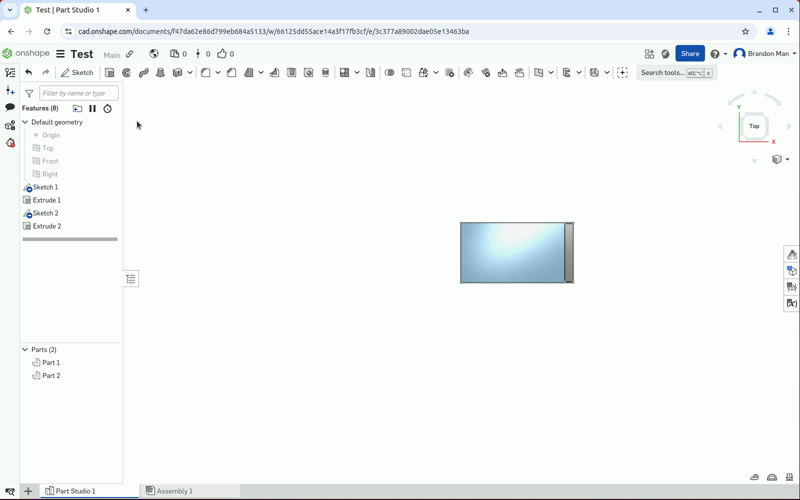
key(shift+7)
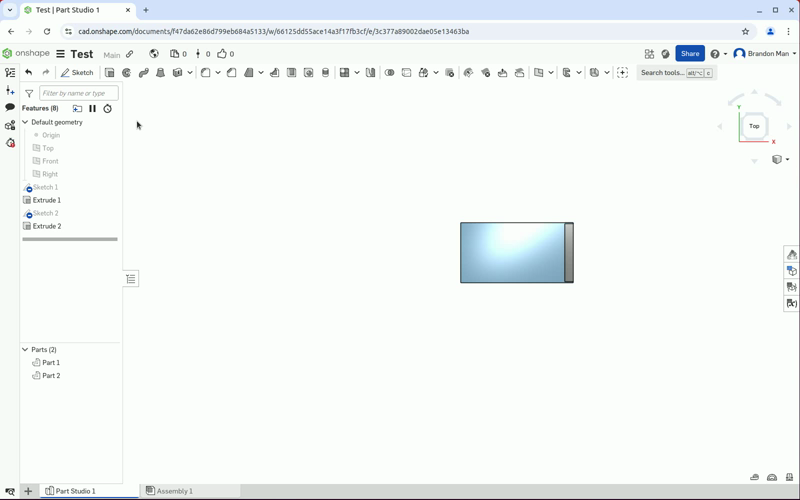
key(up, 3)
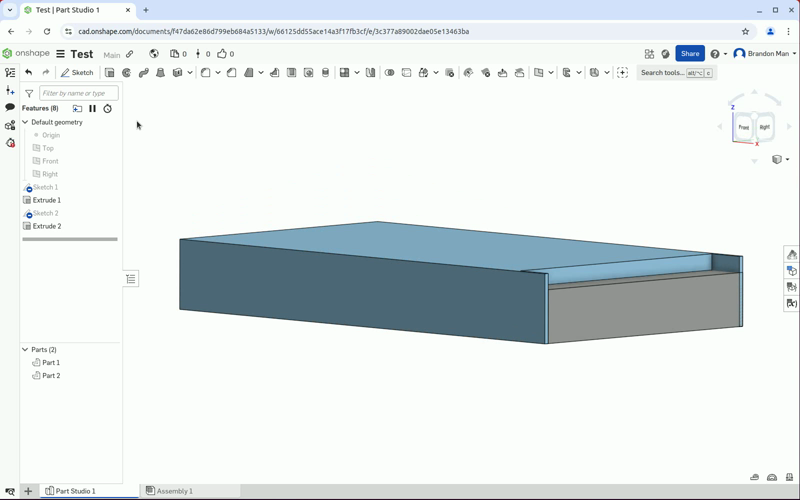
key(left, 3)
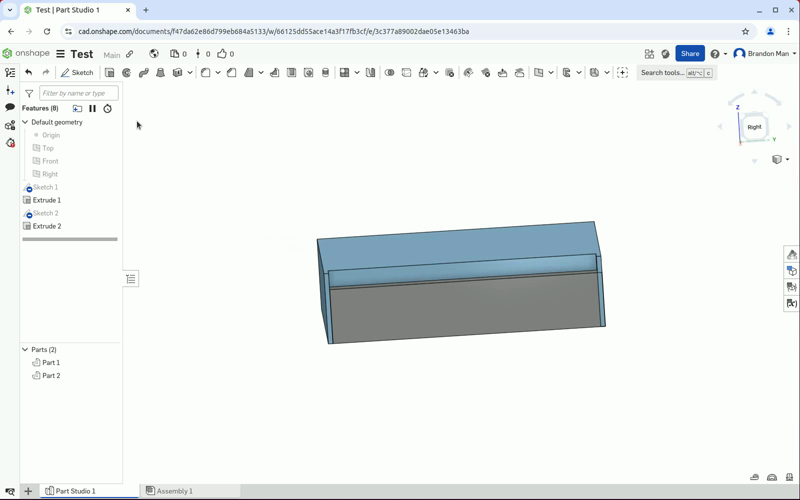
key(right, 3)
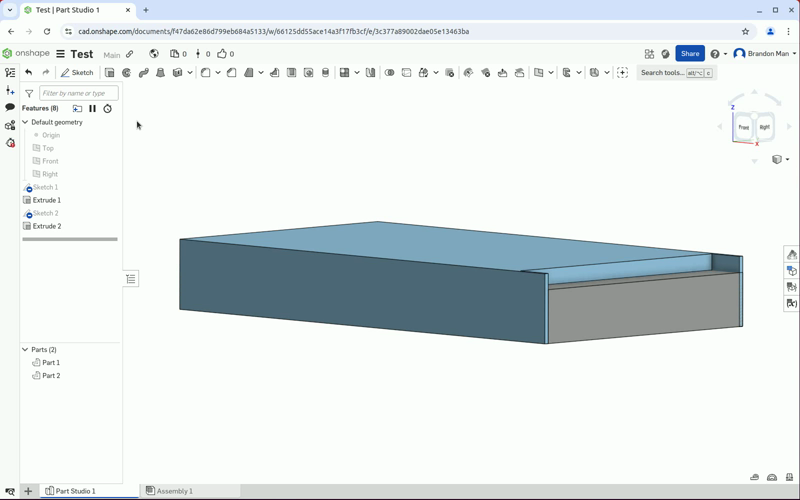
key(down, 3)
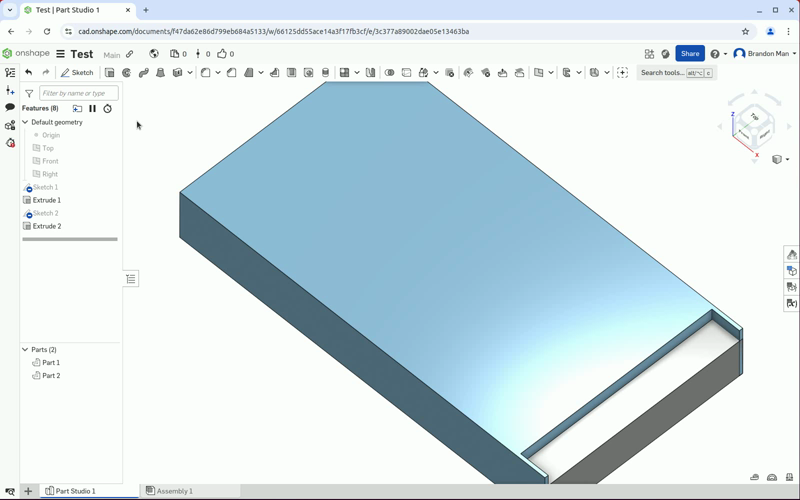
mouse_move(73, 189)
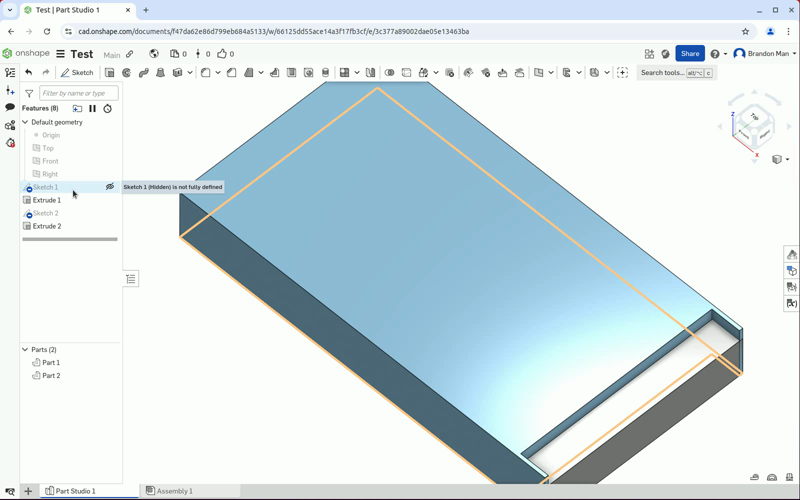
click(73, 189)